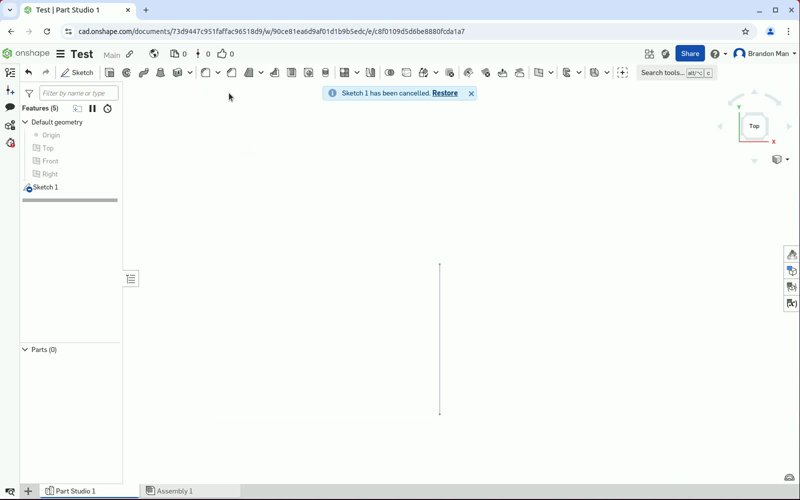
key(shift+h)
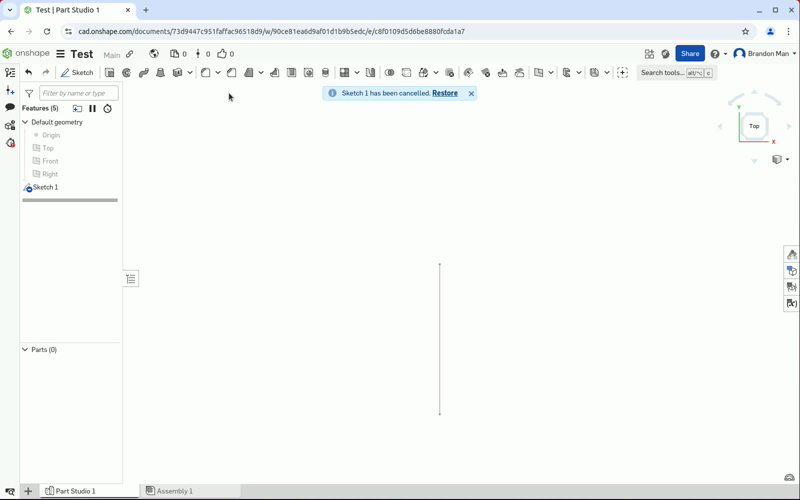
key(shift+s)
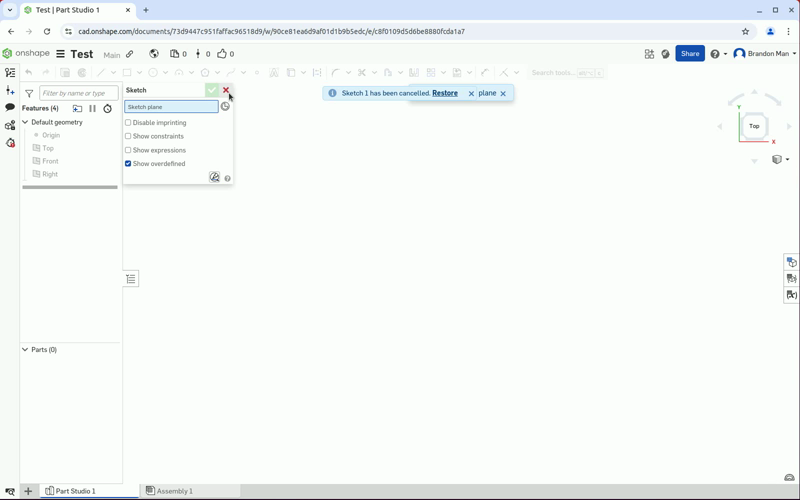
mouse_move(73, 150)
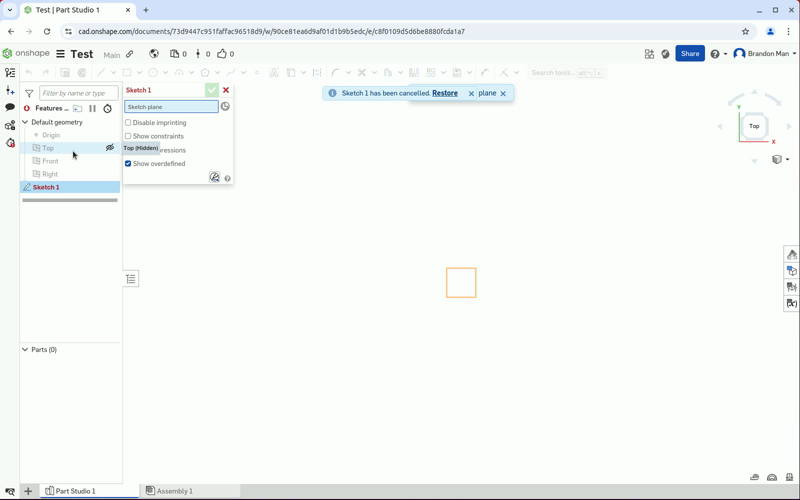
click(73, 150)
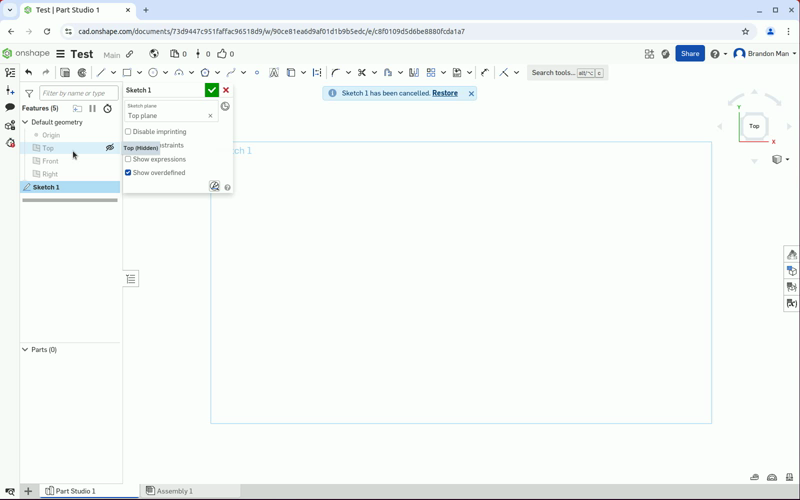
mouse_move(73, 352)
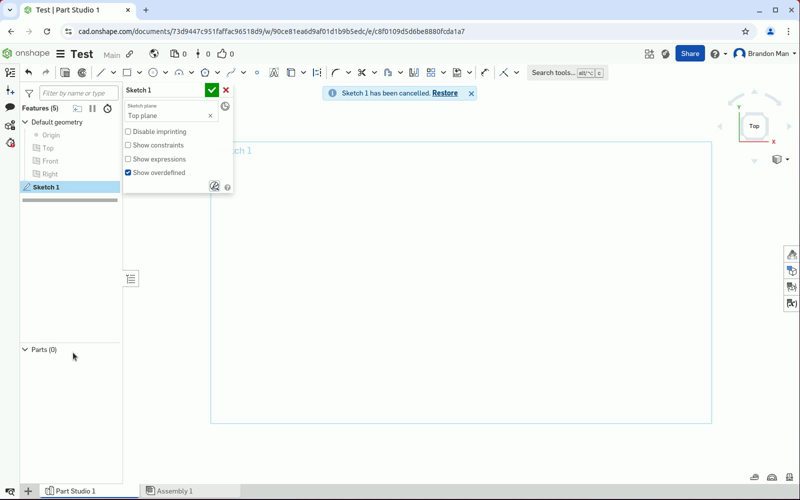
key(y)
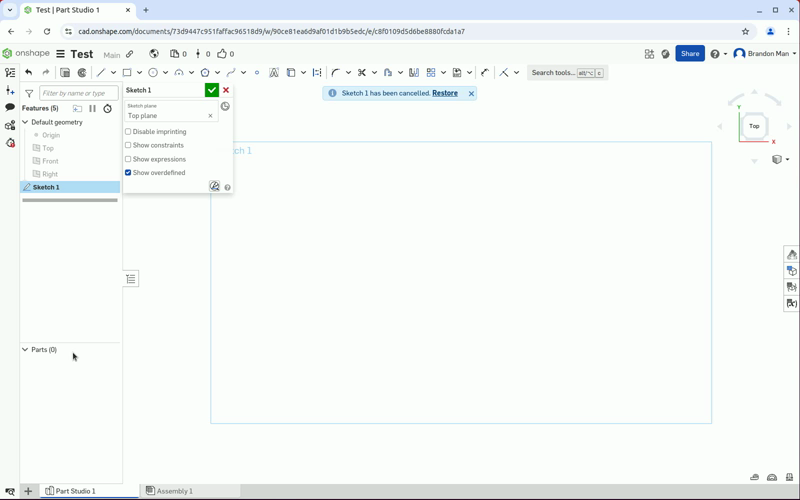
key(l)
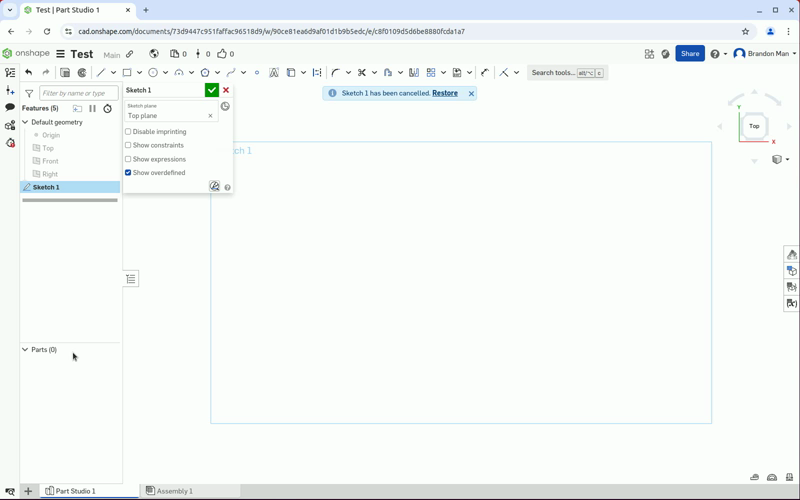
key_down(shift)
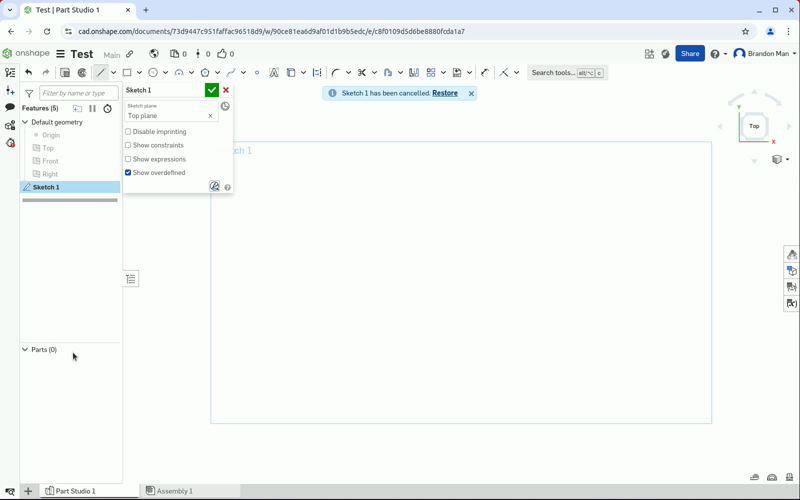
mouse_move(460, 282)
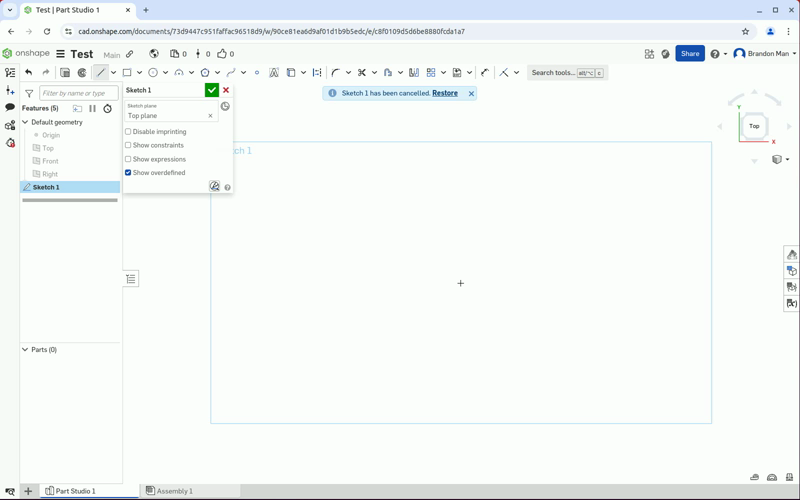
click(460, 282)
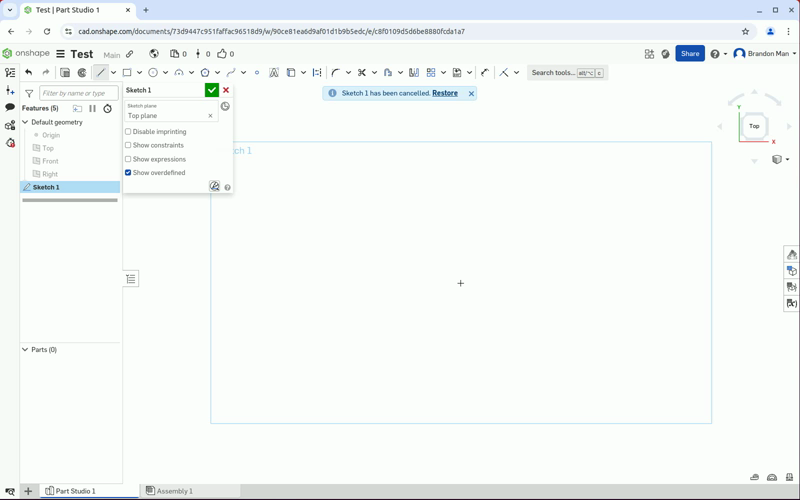
key_up(shift)
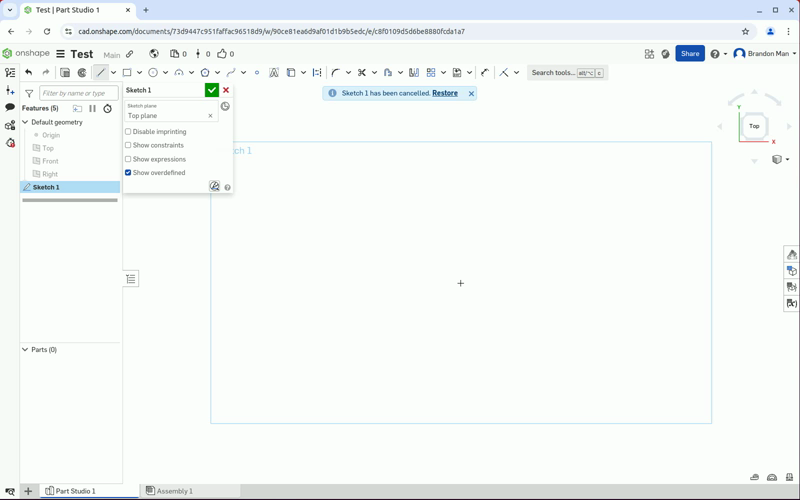
key_down(shift)
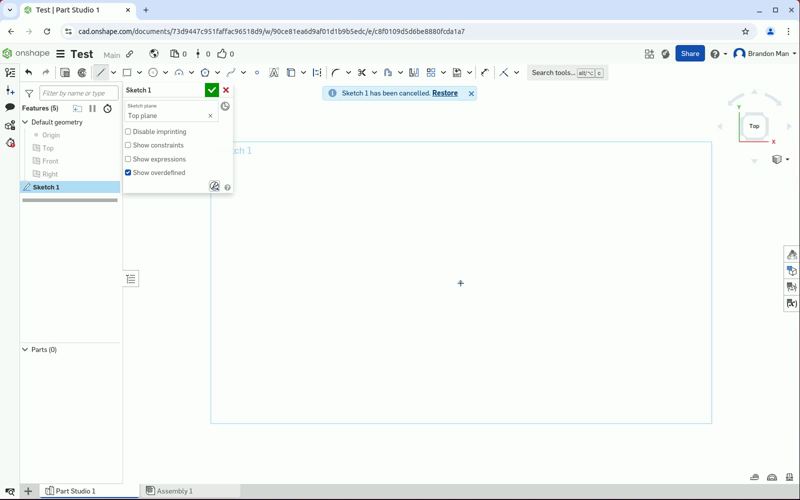
mouse_move(573, 282)
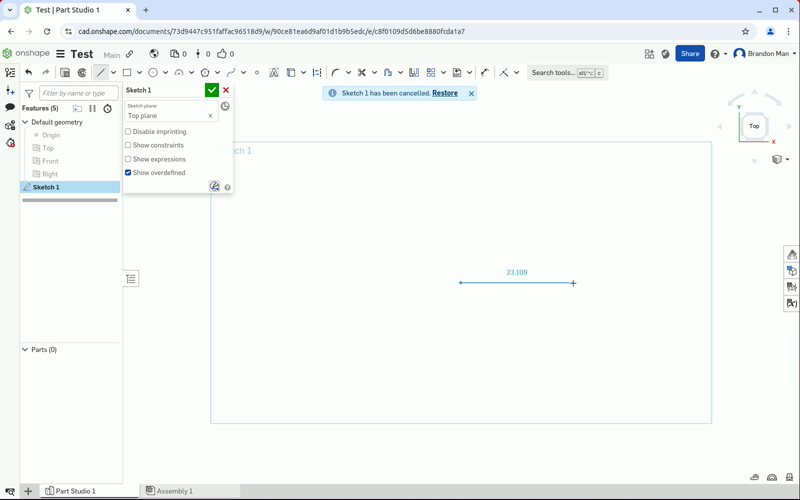
click(573, 282)
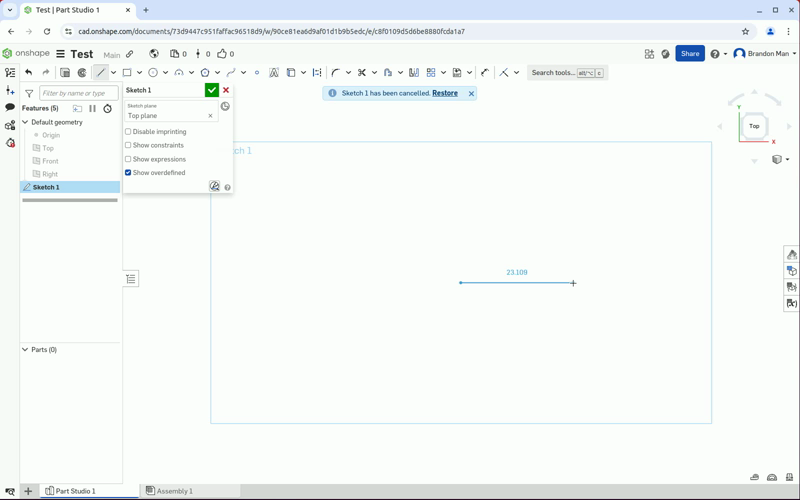
key_up(shift)
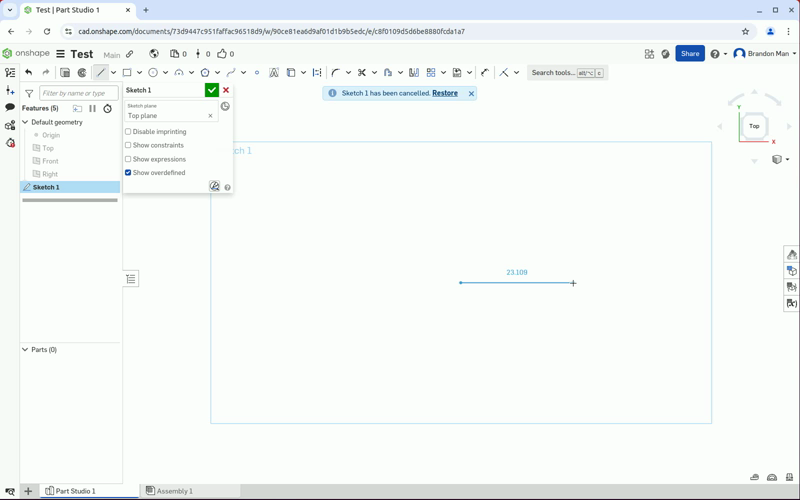
key_down(shift)
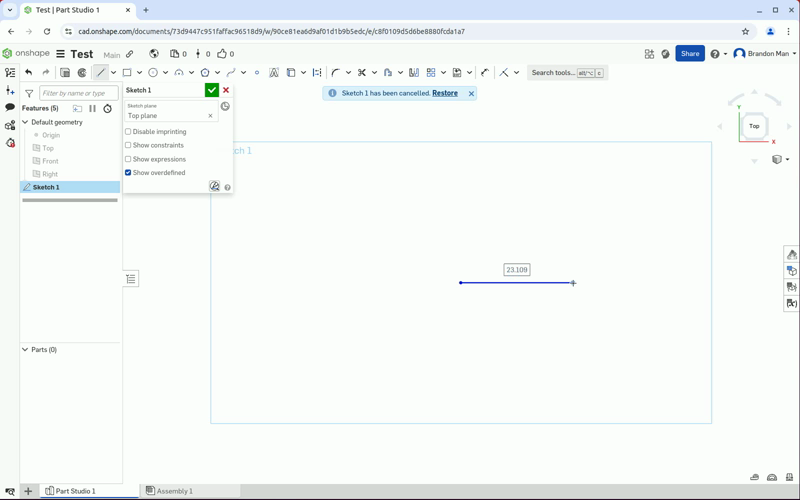
mouse_move(573, 201)
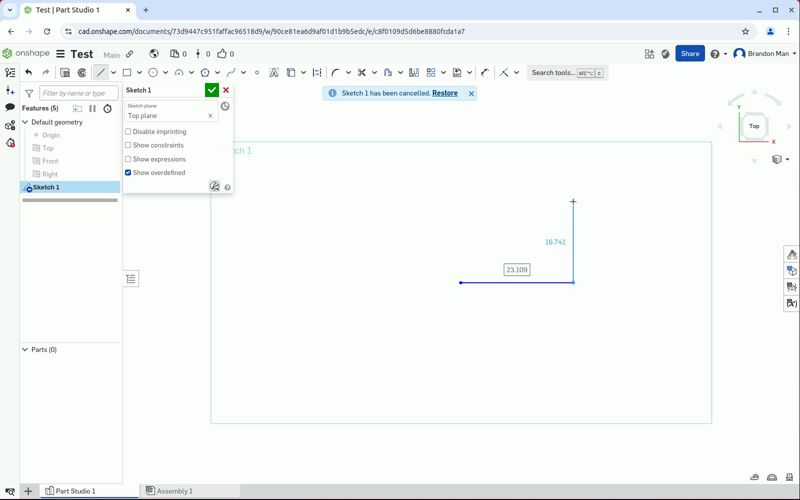
click(573, 201)
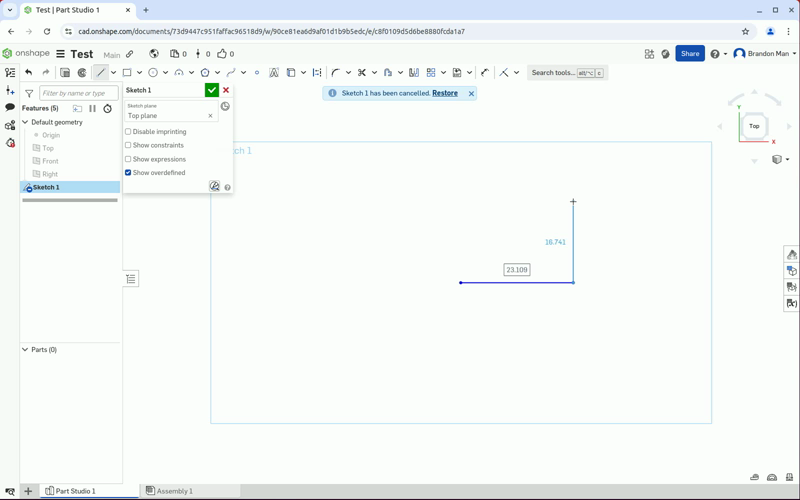
key_up(shift)
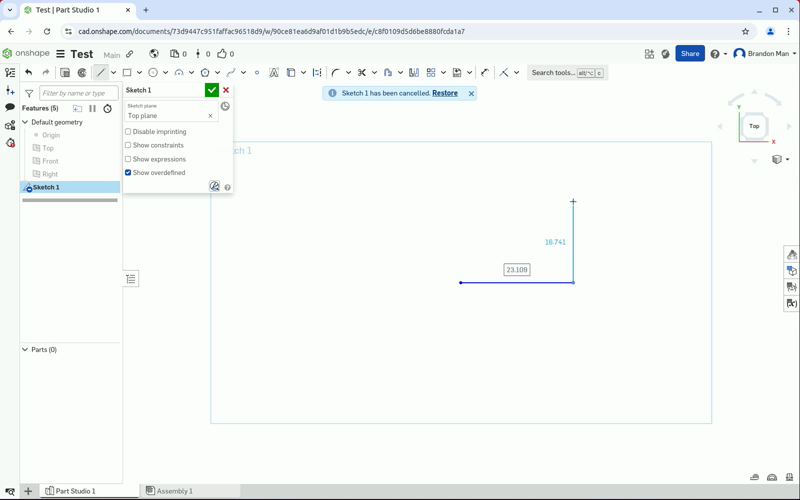
key_down(shift)
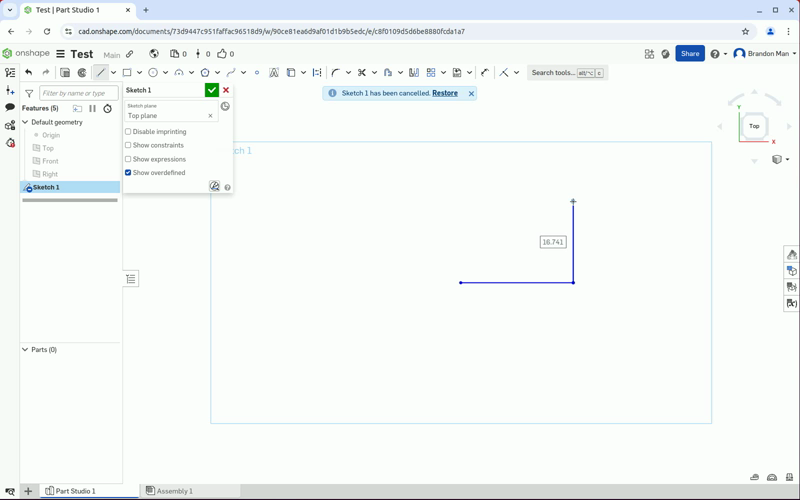
mouse_move(460, 201)
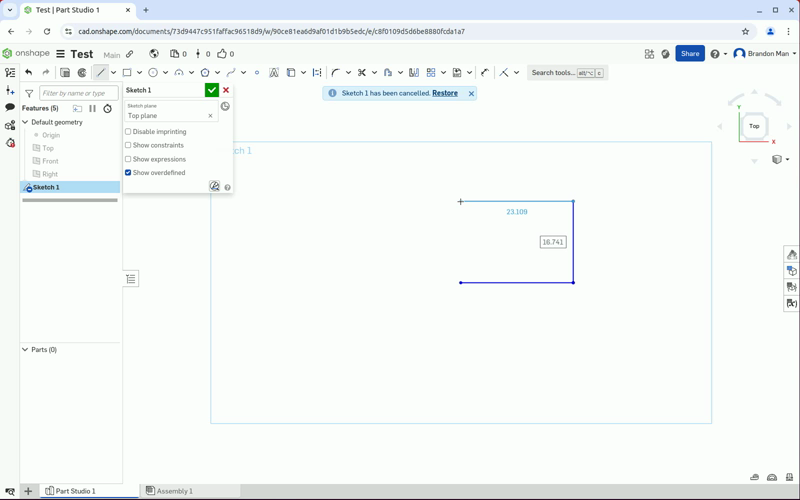
click(460, 201)
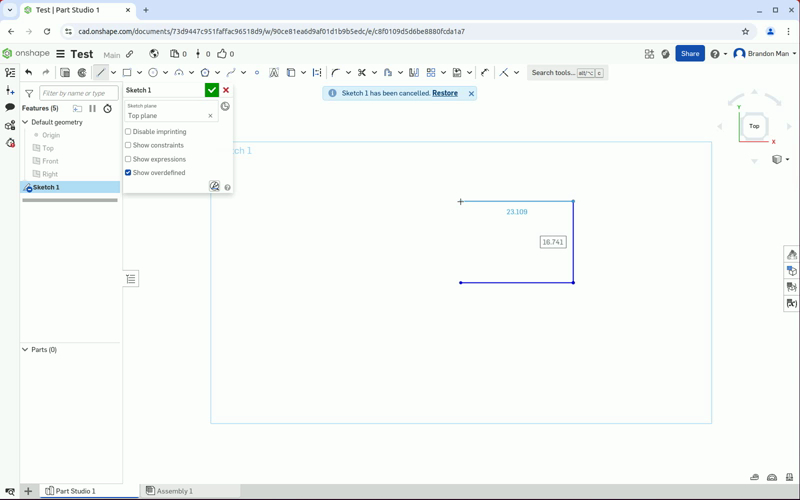
key_up(shift)
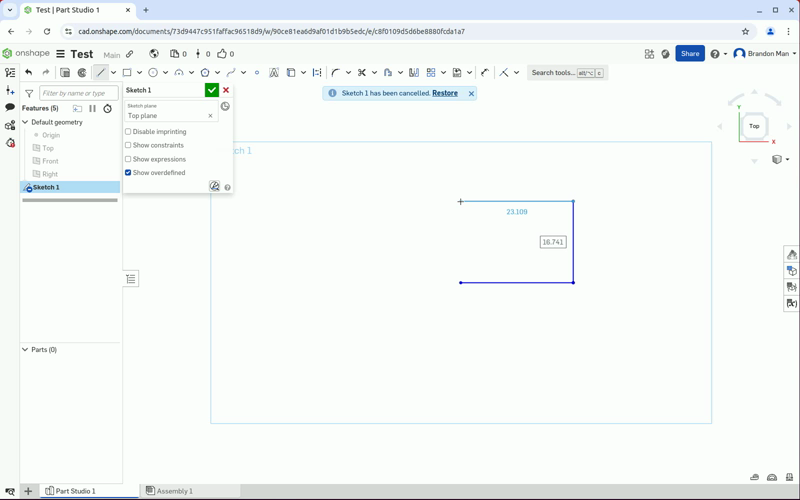
key_down(shift)
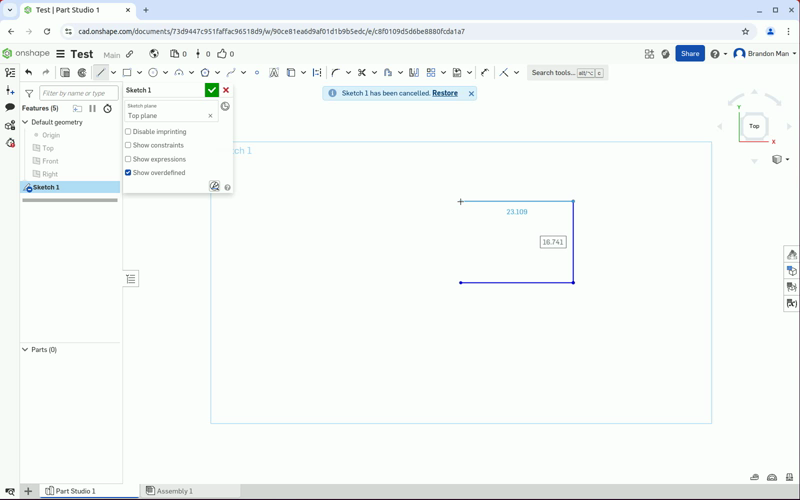
mouse_move(460, 282)
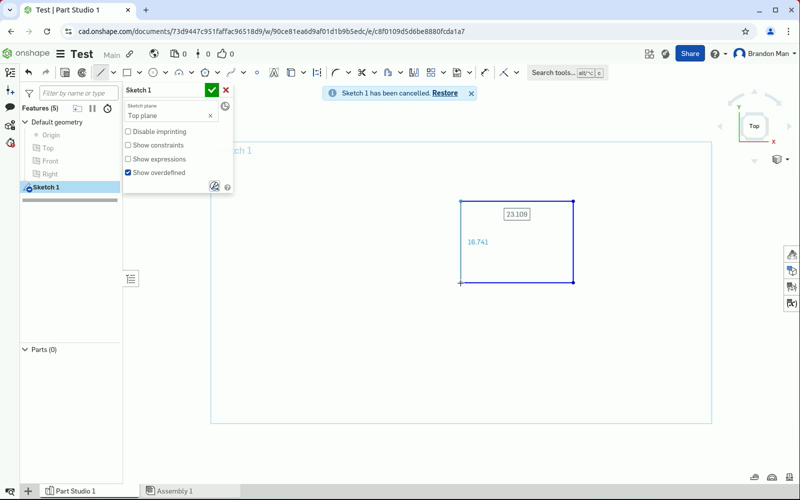
key_up(shift)
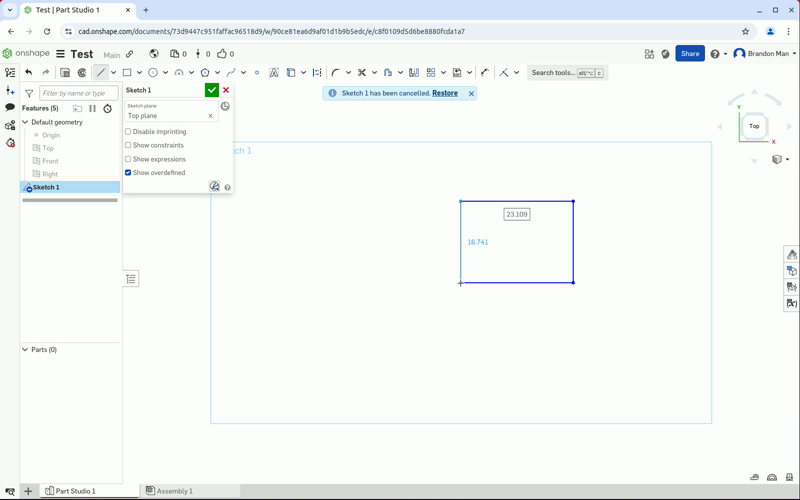
click(460, 282)
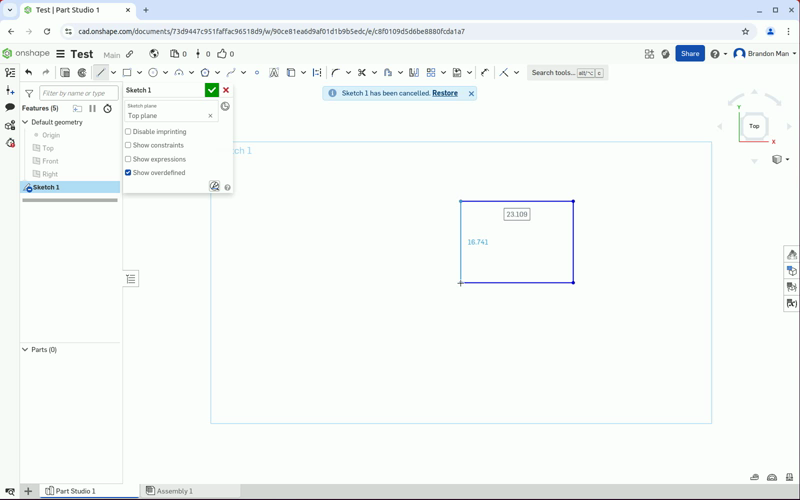
key(esc)
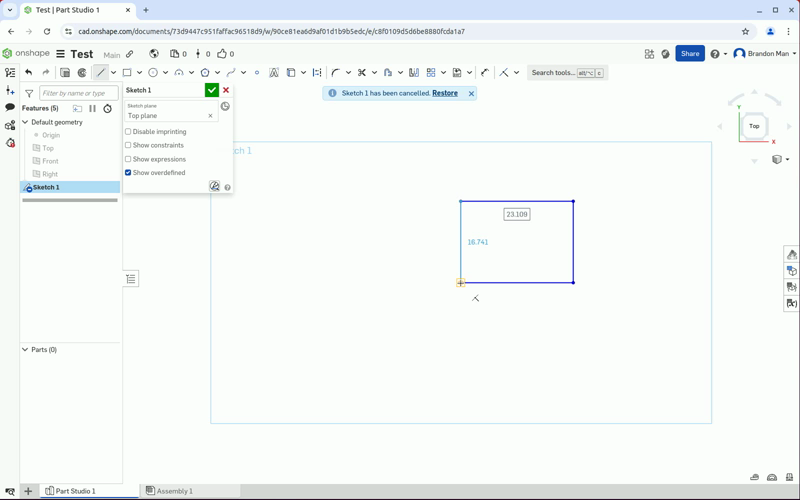
key(l)
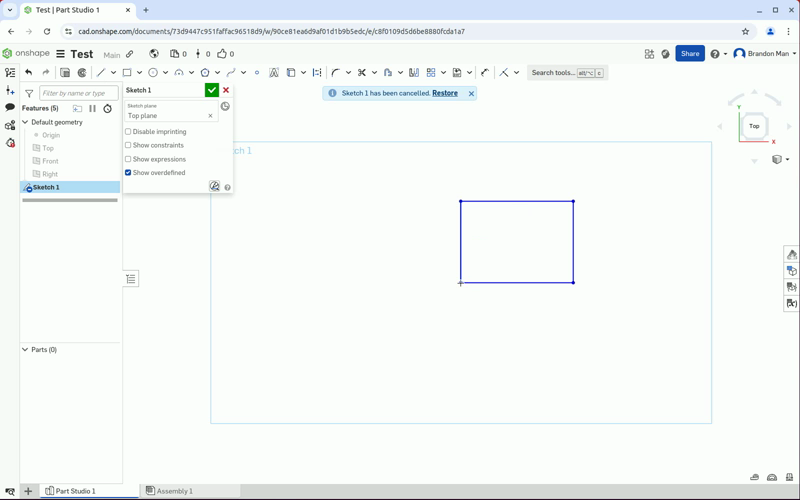
key_down(shift)
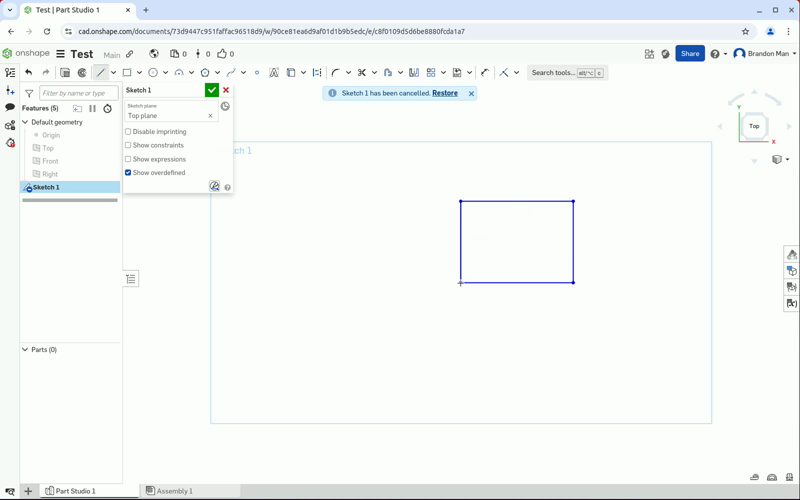
mouse_move(467, 275)
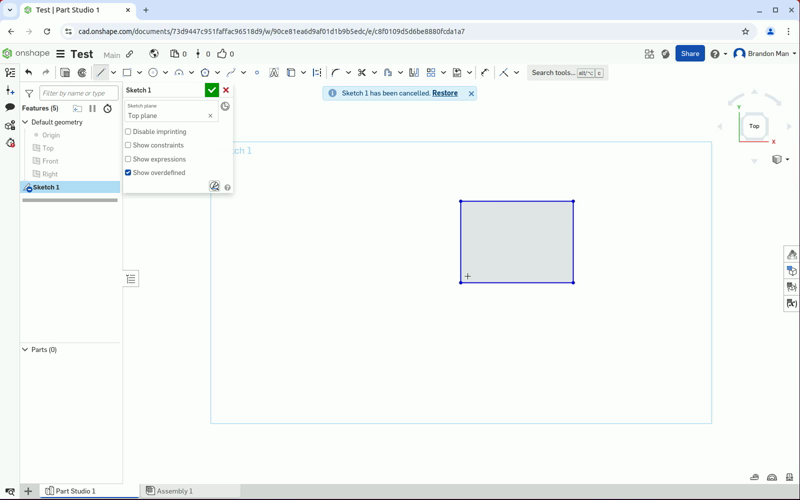
click(467, 275)
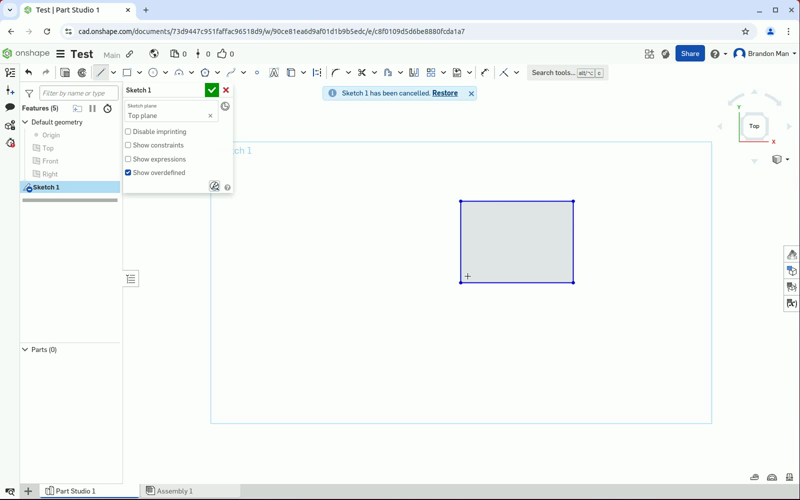
key_up(shift)
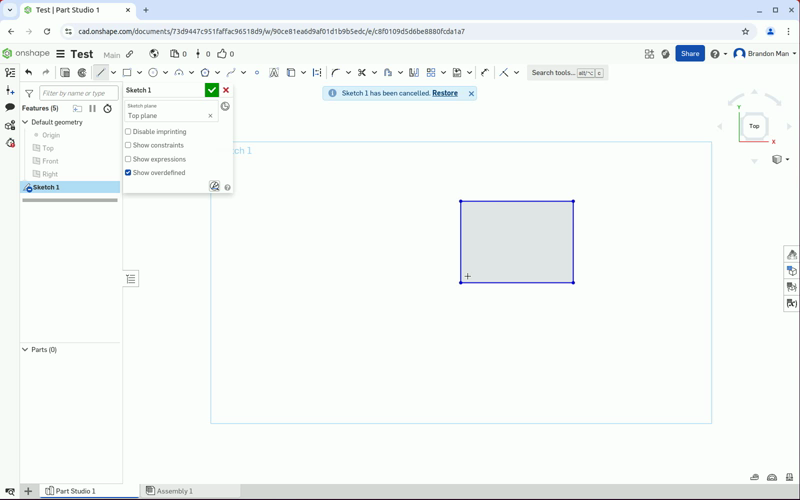
key_down(shift)
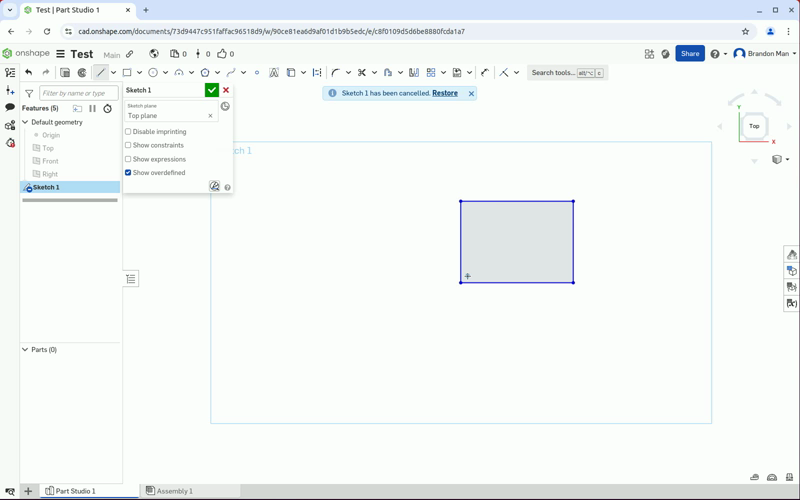
mouse_move(566, 275)
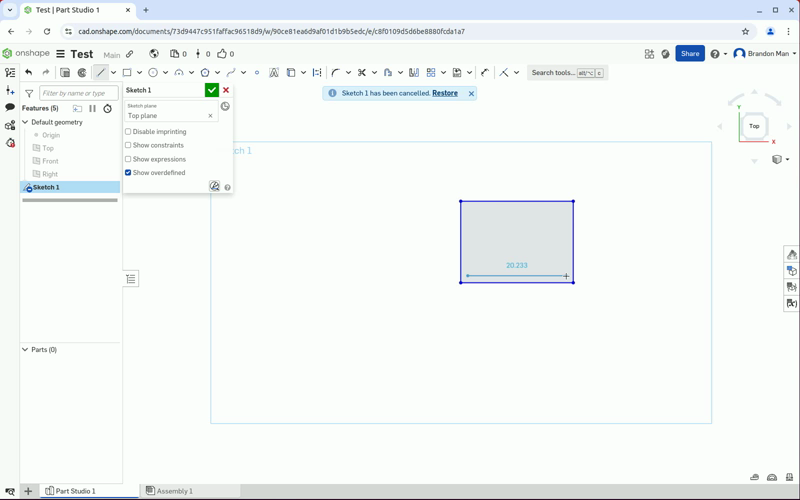
click(566, 275)
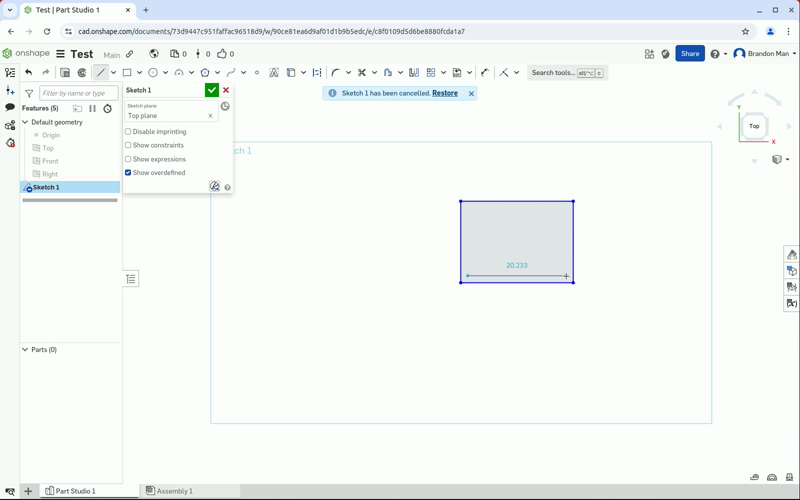
key_up(shift)
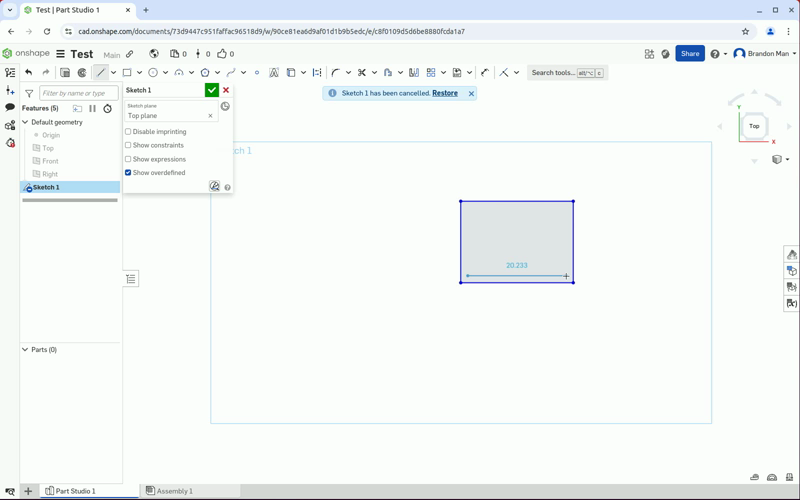
key_down(shift)
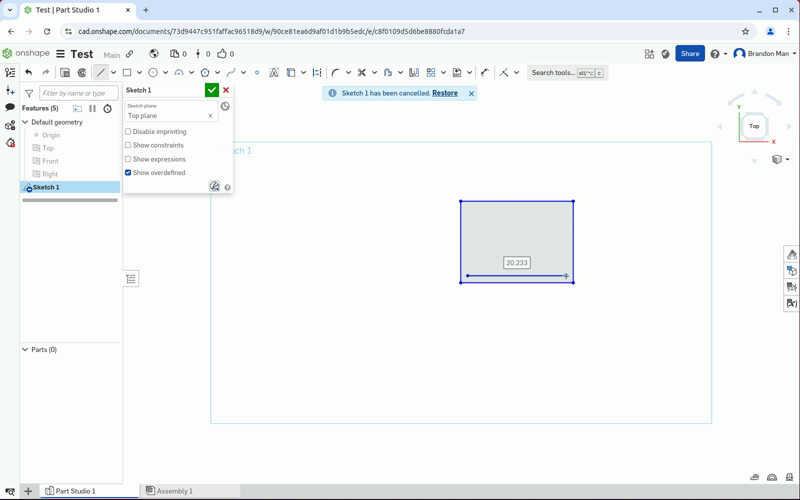
mouse_move(566, 208)
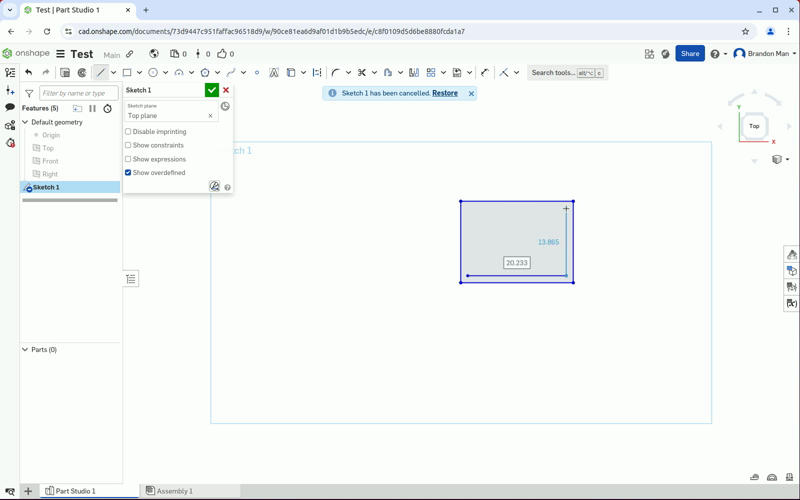
click(566, 208)
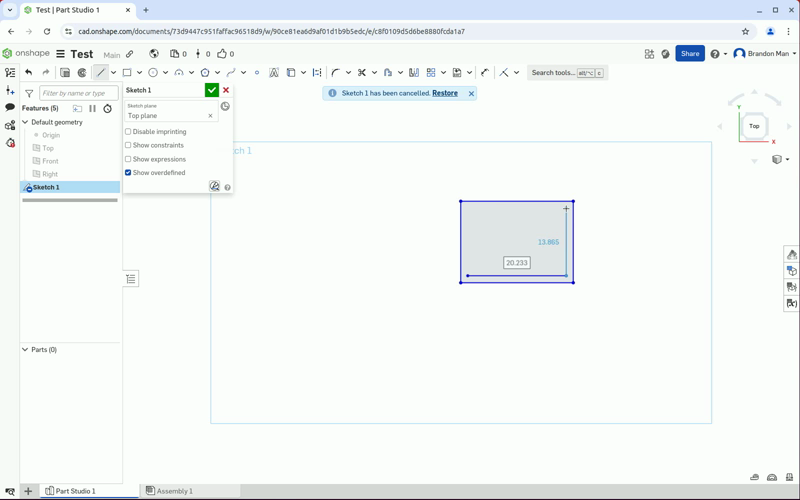
key_up(shift)
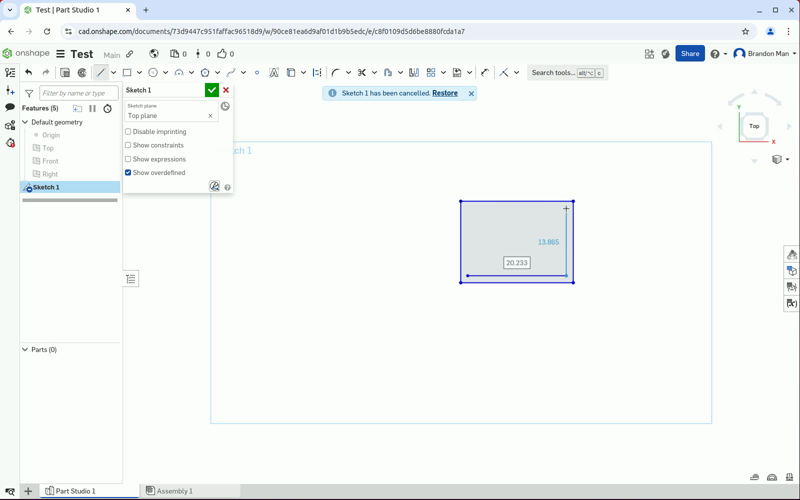
key_down(shift)
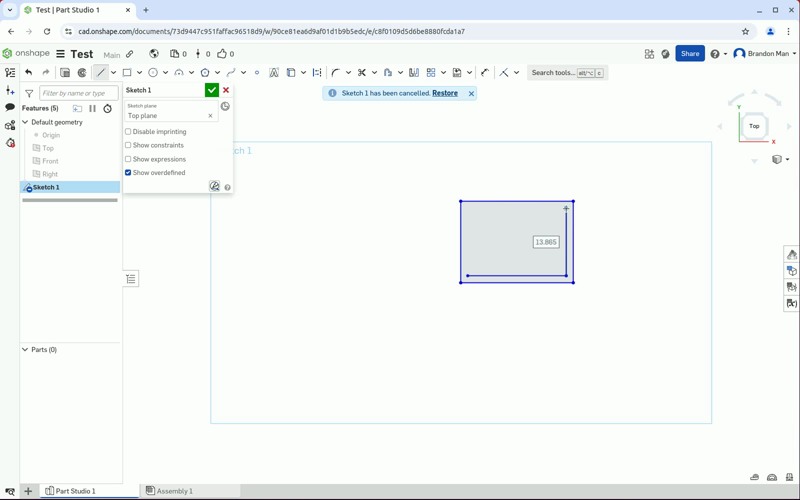
mouse_move(467, 208)
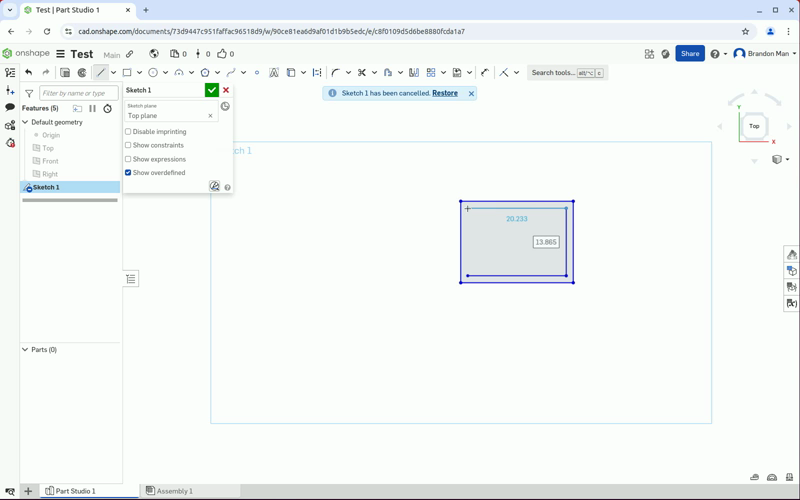
click(467, 208)
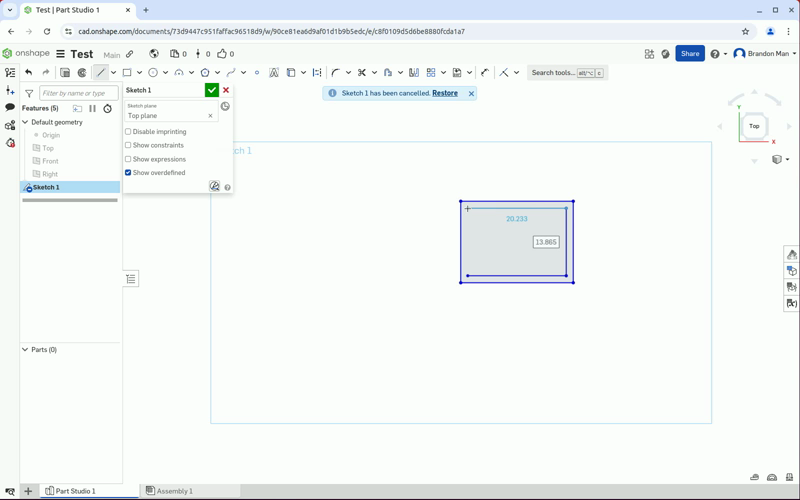
key_up(shift)
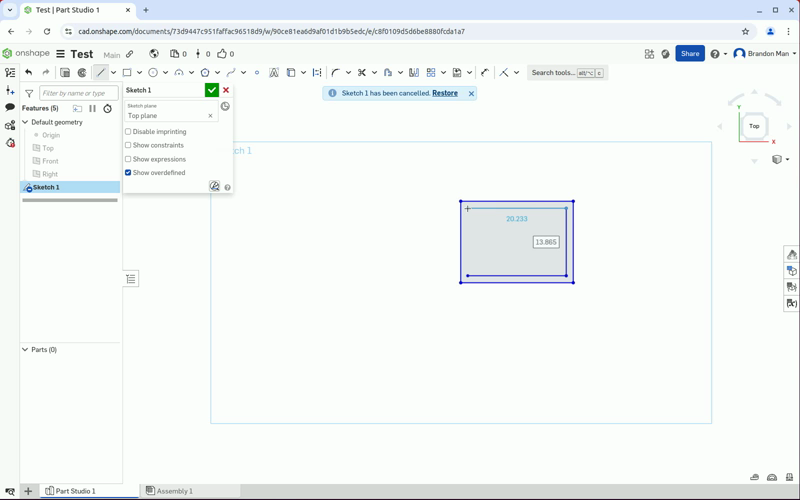
key_down(shift)
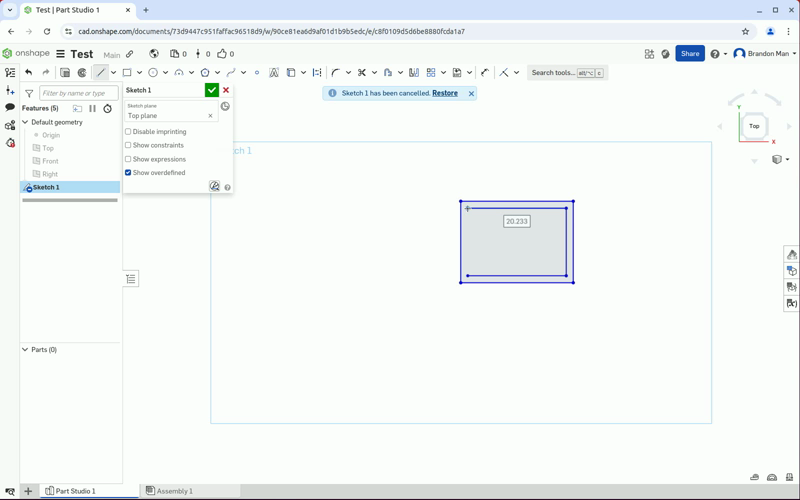
mouse_move(467, 275)
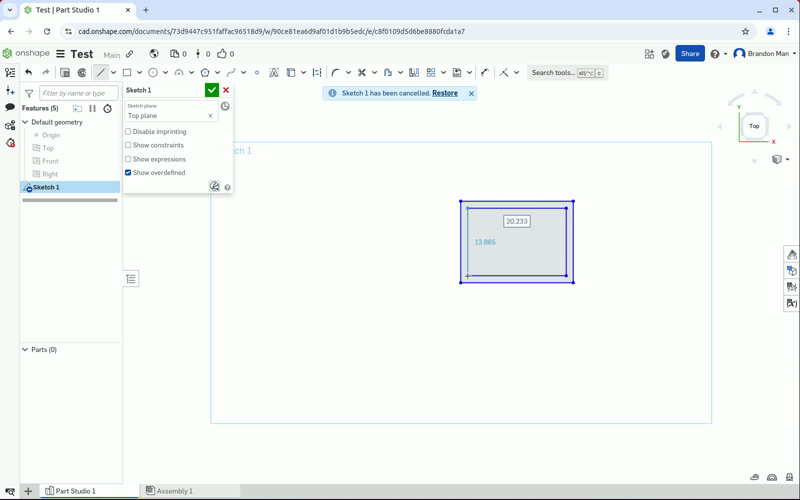
key_up(shift)
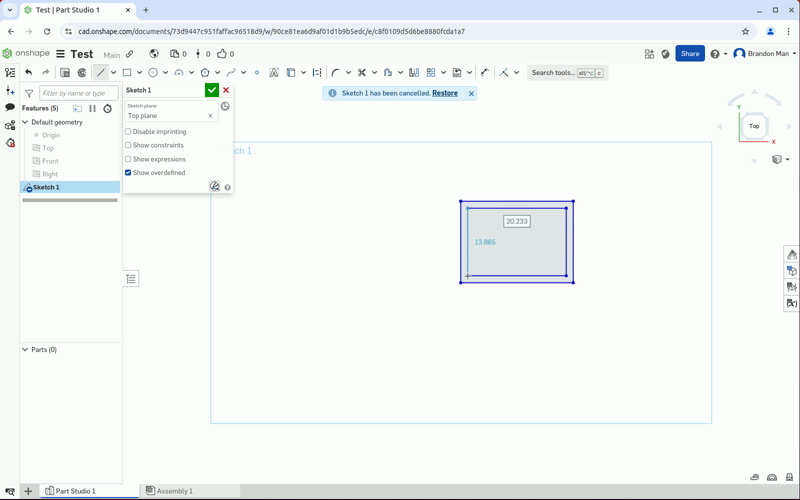
click(467, 275)
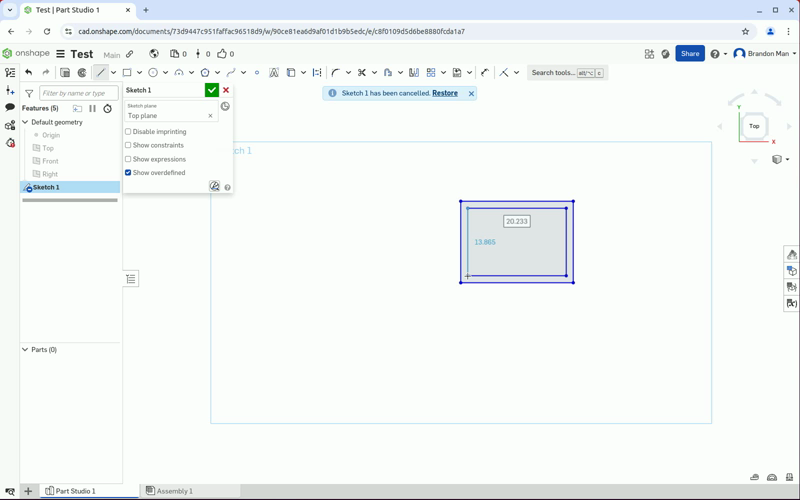
key(esc)
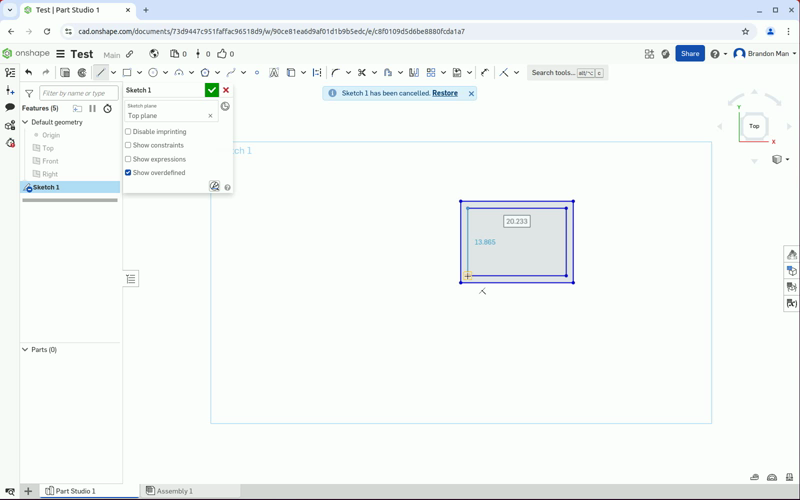
mouse_move(554, 279)
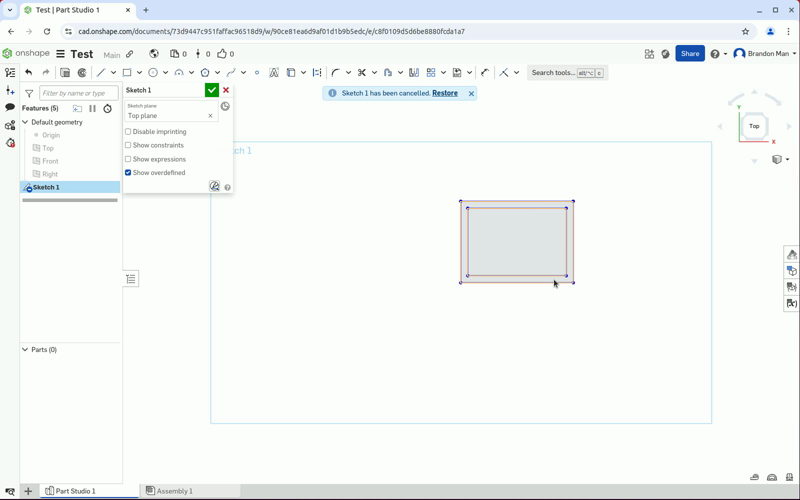
click(554, 279)
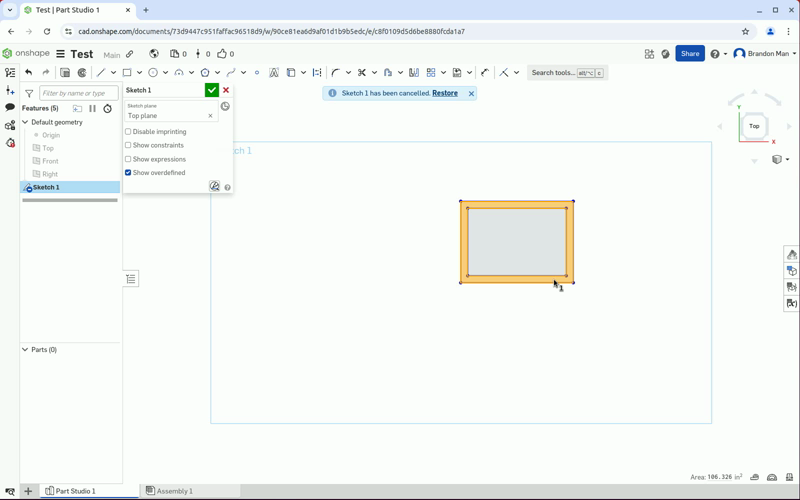
mouse_move(73, 352)
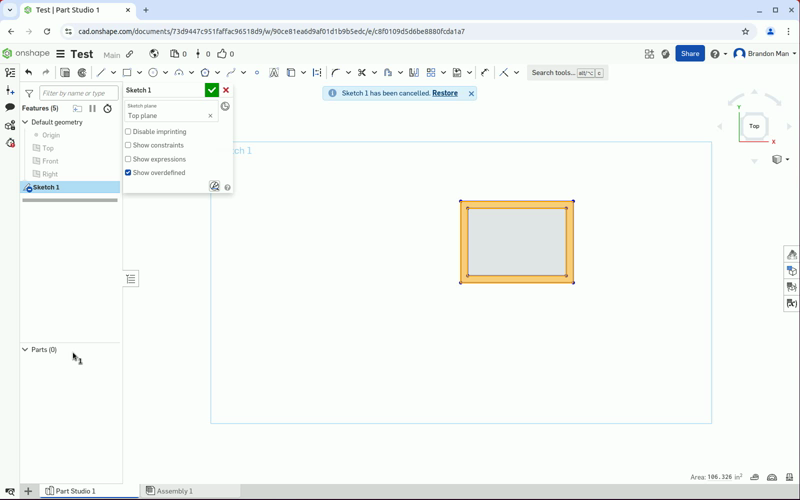
key(shift+y)
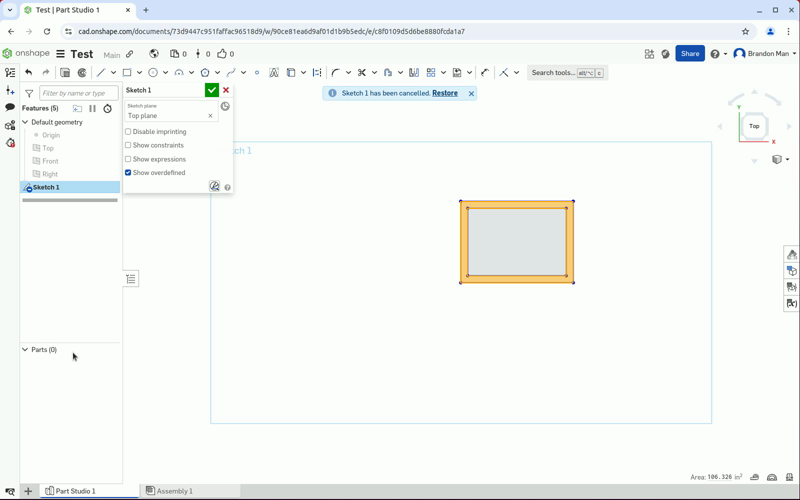
key(shift+e)
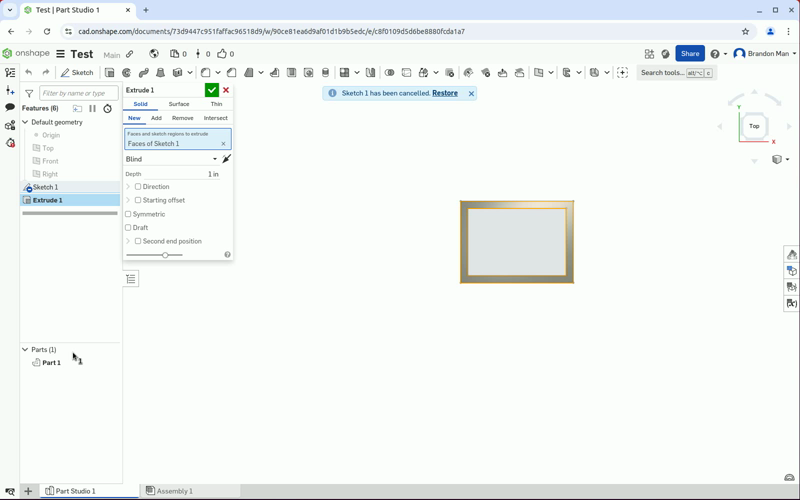
mouse_move(143, 106)
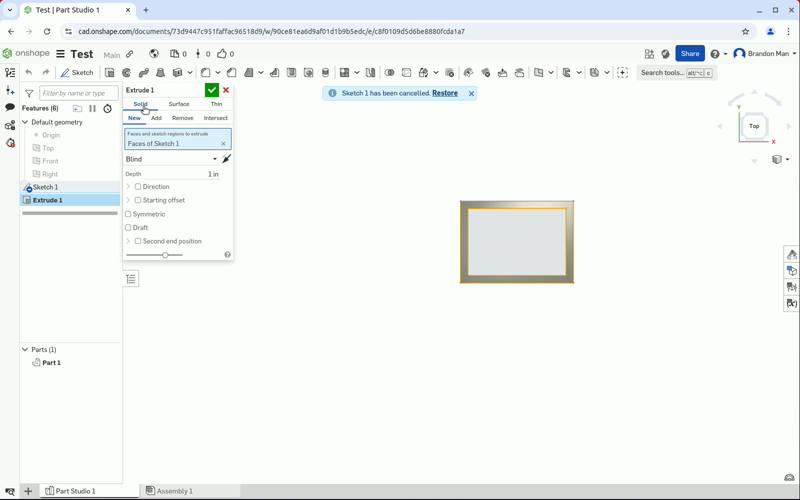
click(143, 106)
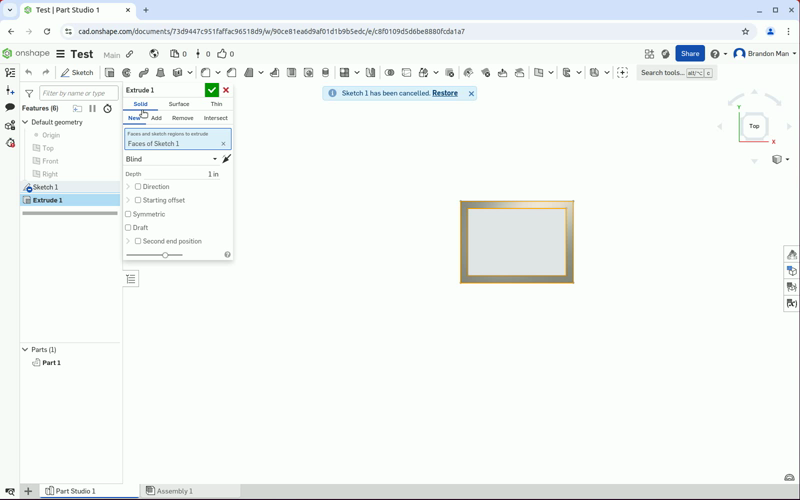
mouse_move(137, 120)
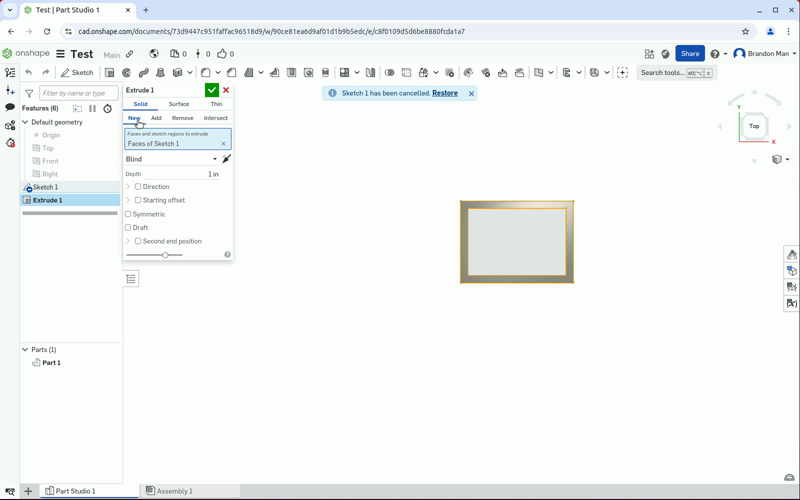
click(137, 120)
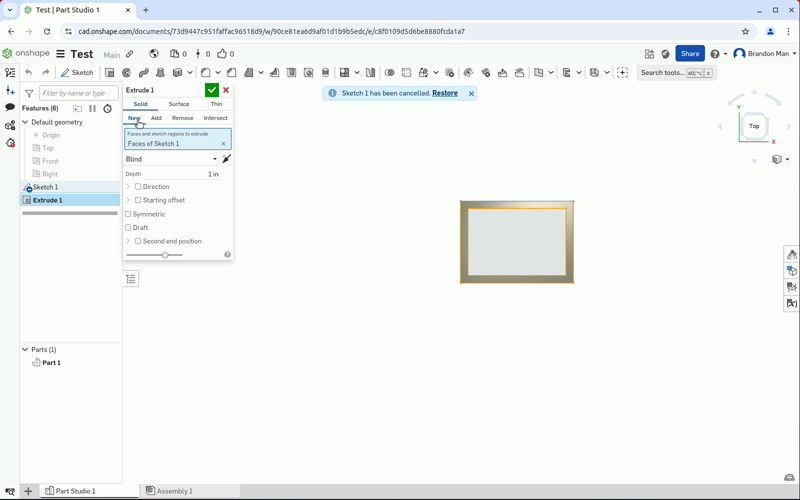
key(tab, 4)
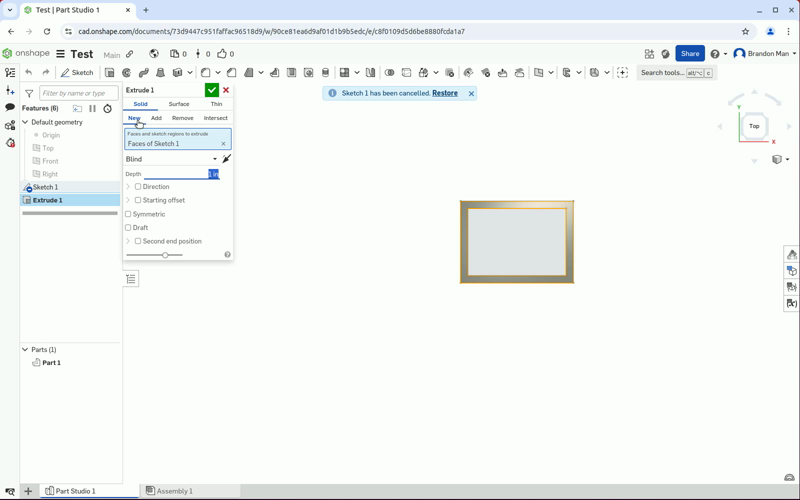
text(10.832)
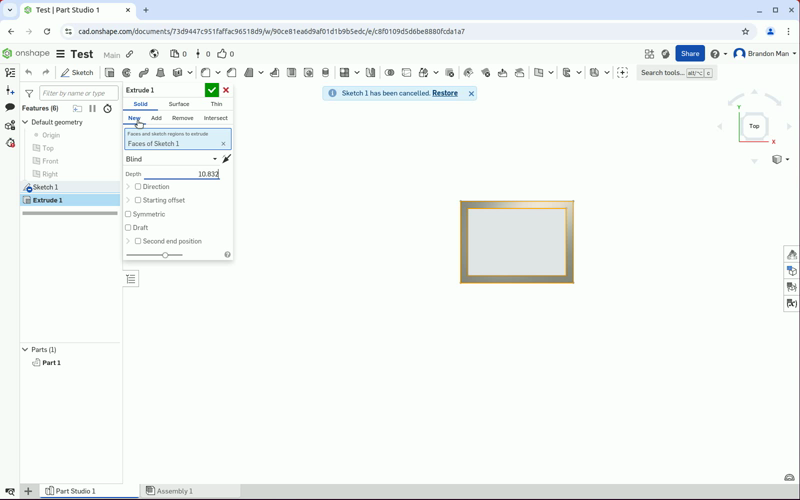
key(enter)
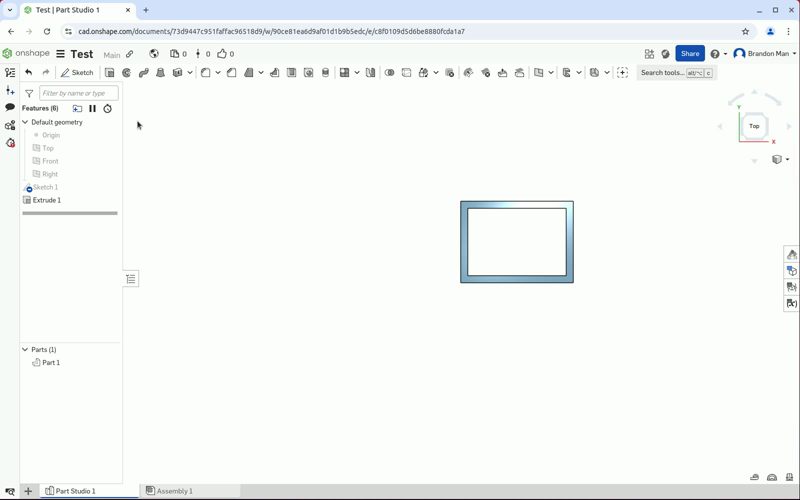
key(shift+h)
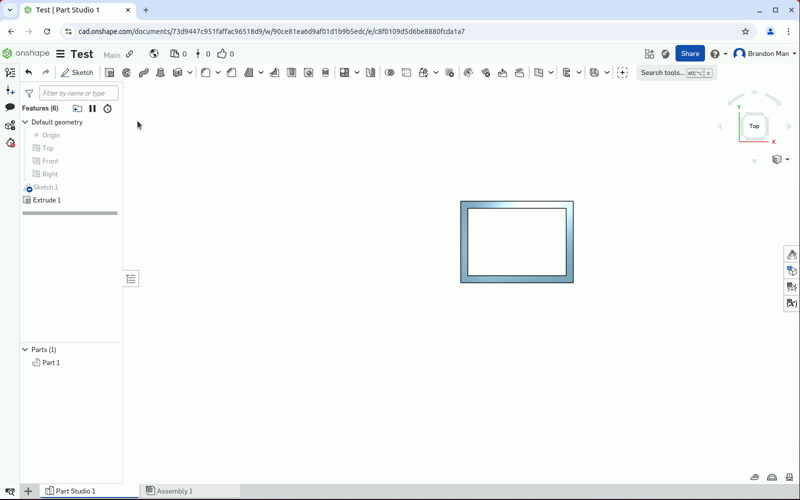
key(shift+h)
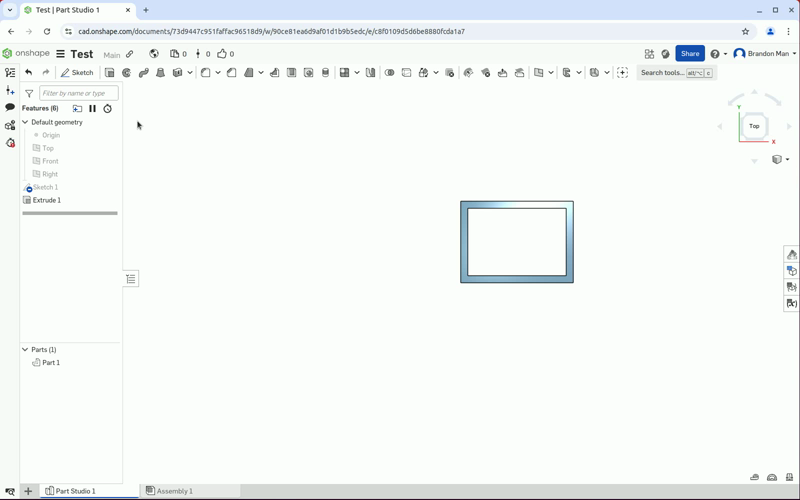
mouse_move(73, 189)
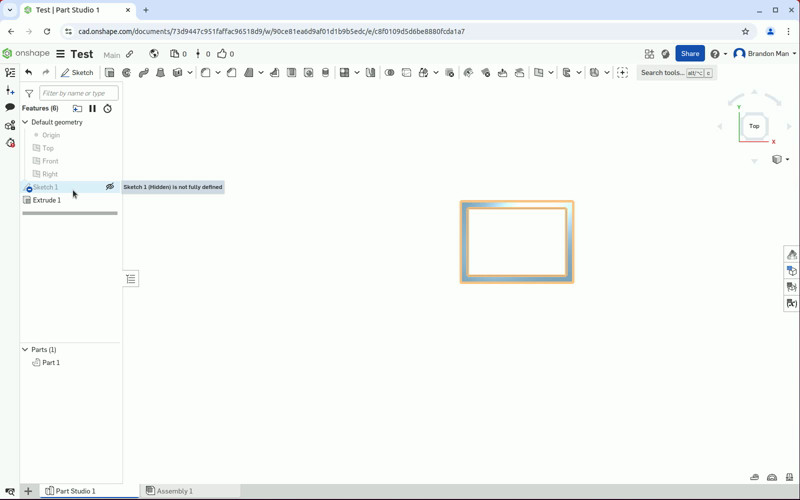
click(73, 189)
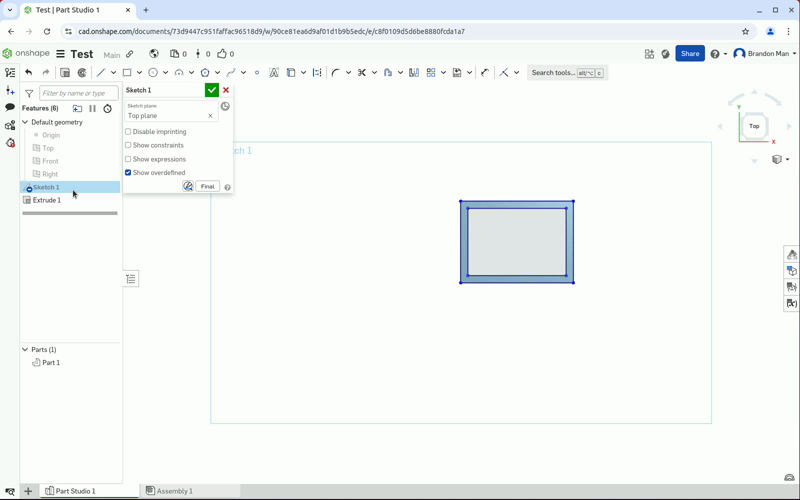
mouse_move(229, 92)
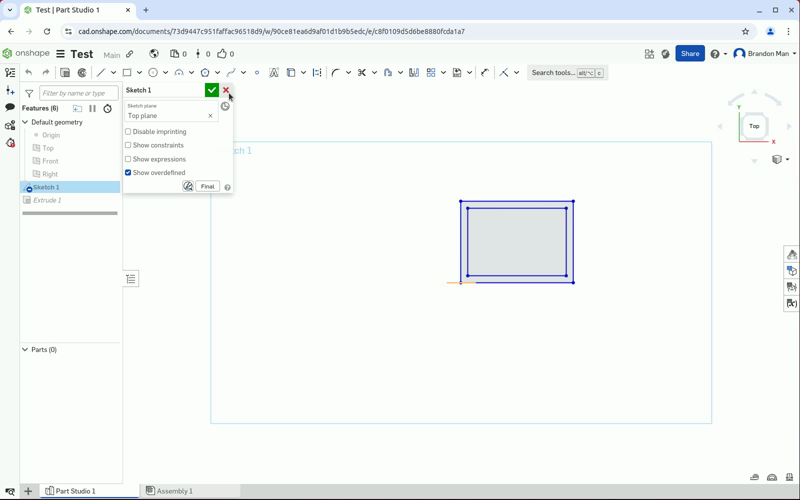
click(229, 92)
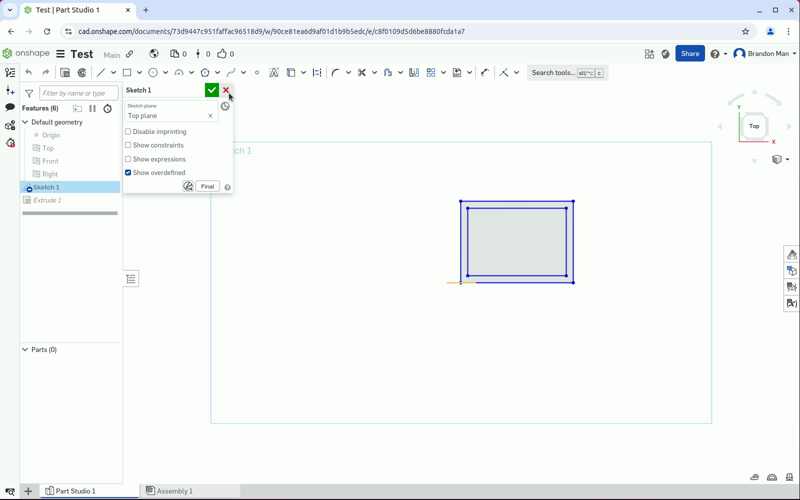
key(shift+s)
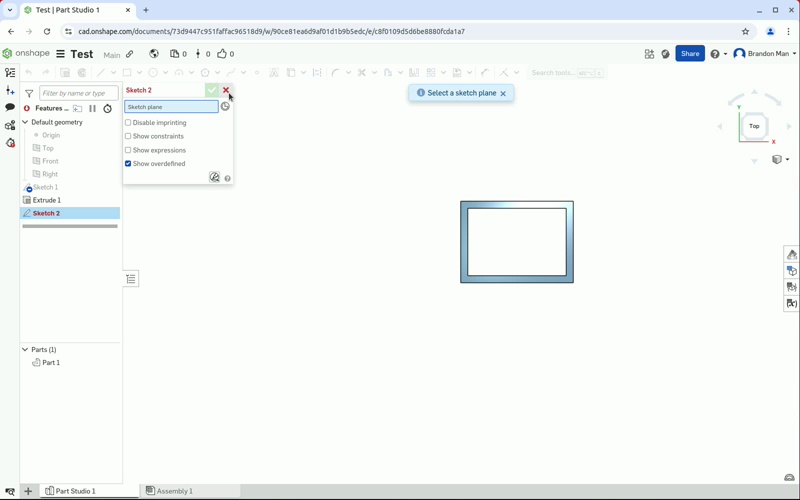
mouse_move(73, 150)
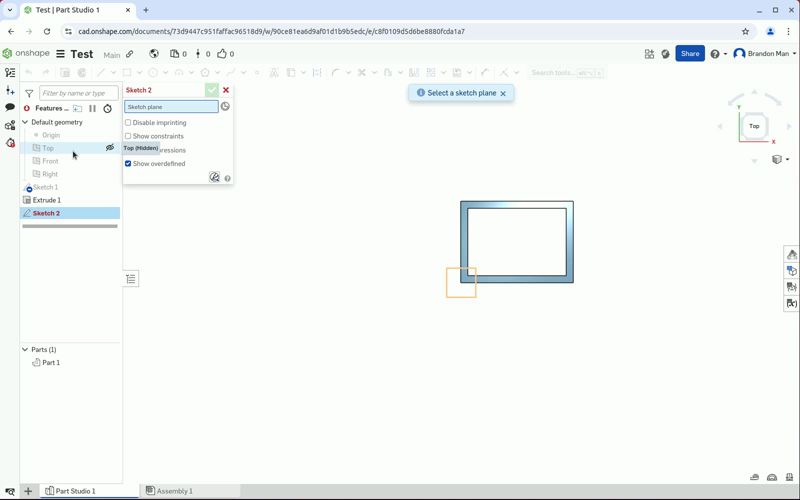
click(73, 150)
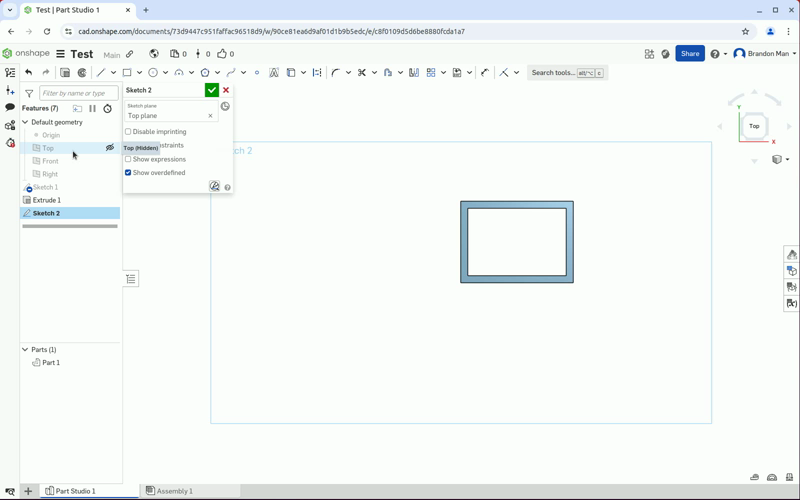
mouse_move(73, 352)
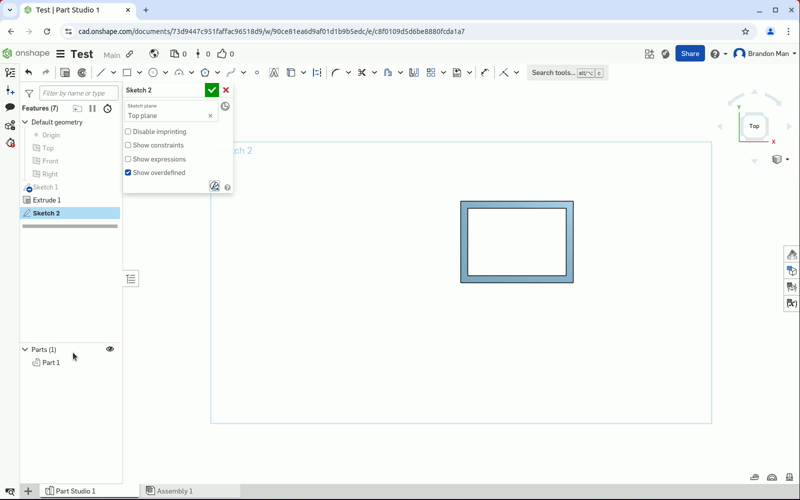
key(y)
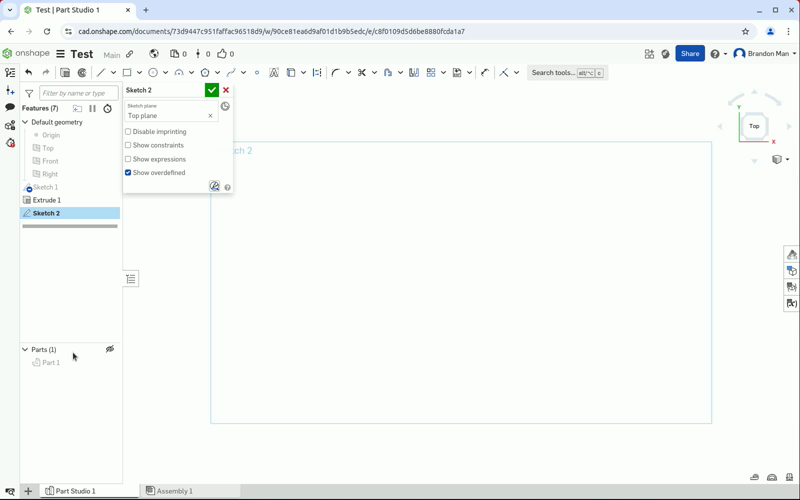
key(l)
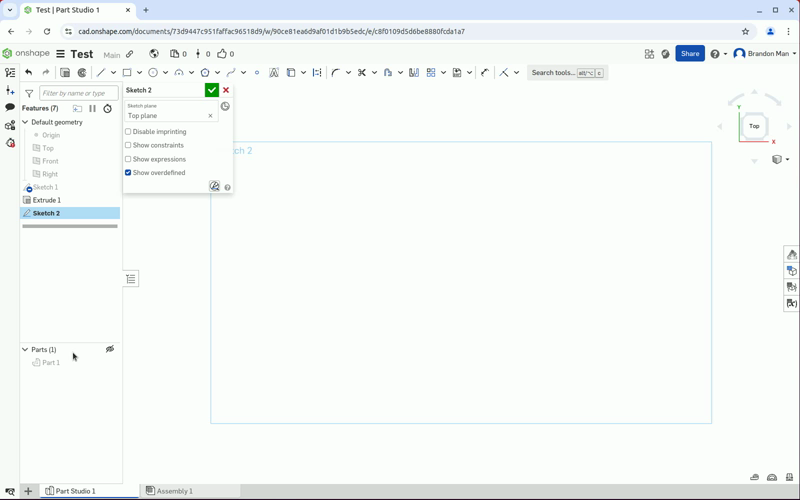
key_down(shift)
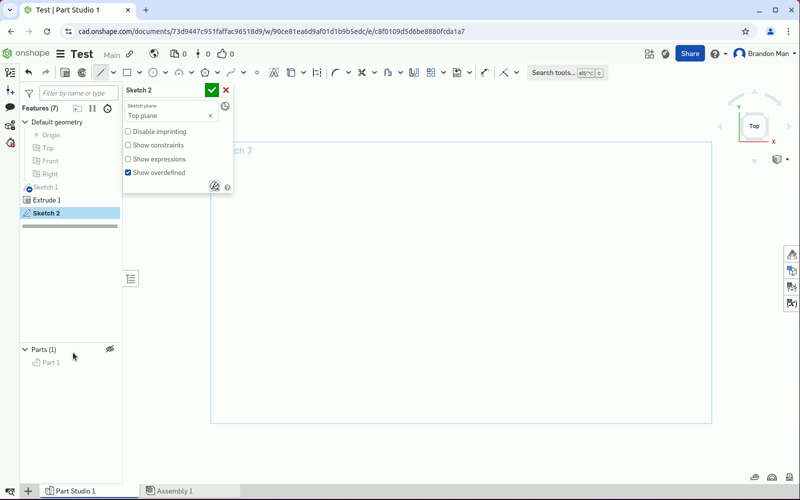
mouse_move(467, 275)
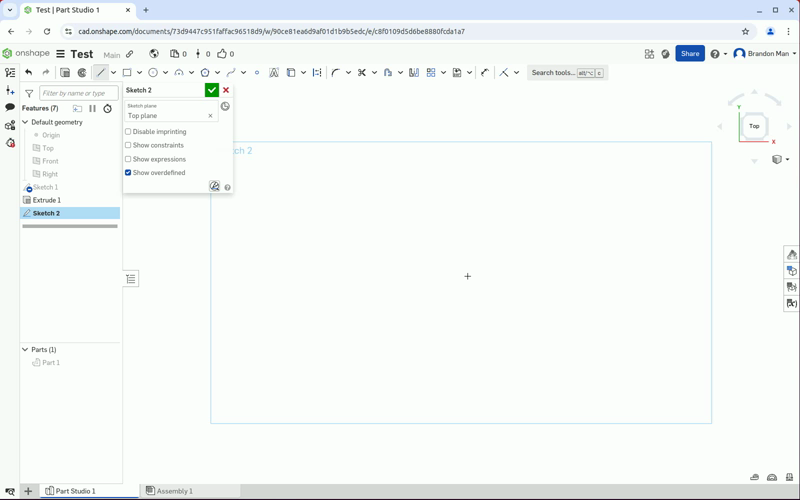
click(467, 275)
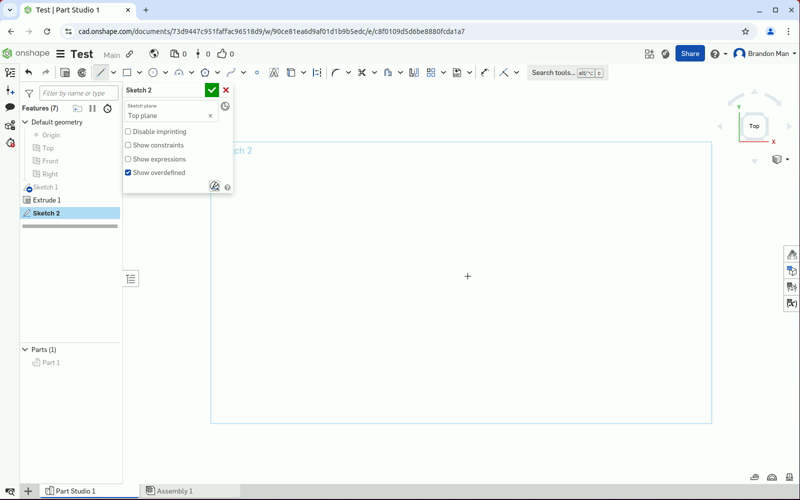
key_up(shift)
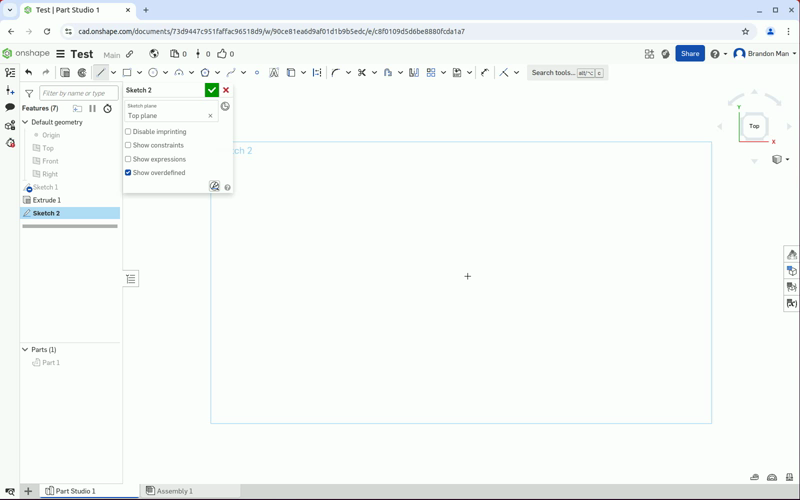
key_down(shift)
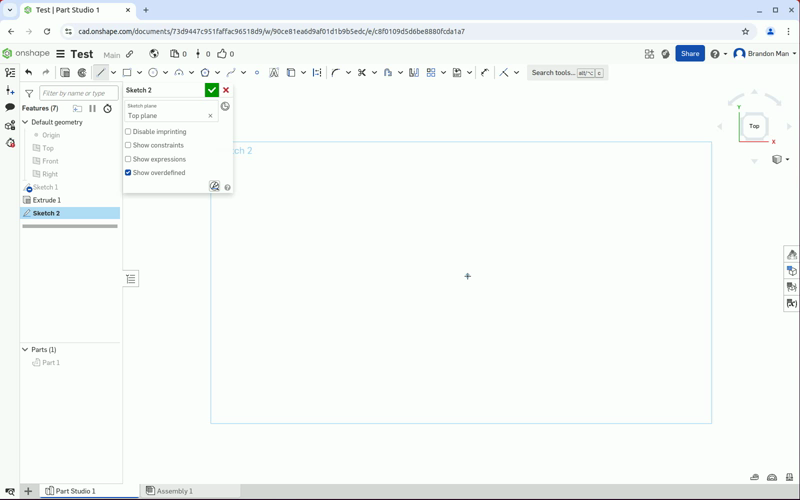
mouse_move(565, 275)
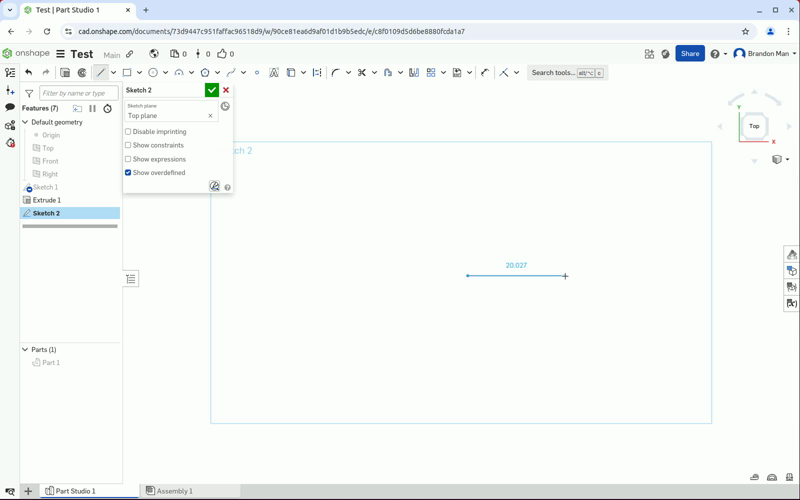
click(565, 275)
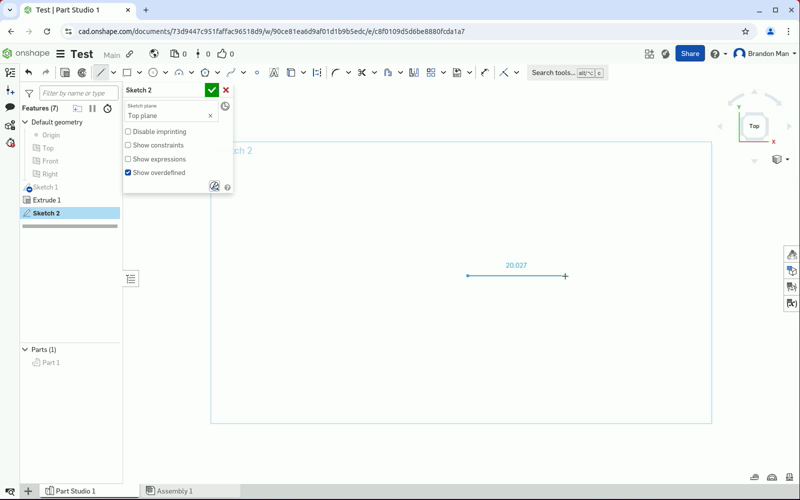
key_up(shift)
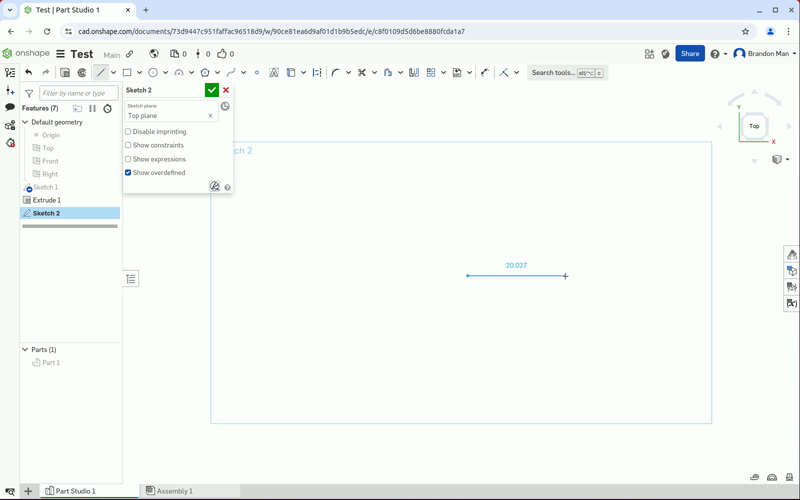
key_down(shift)
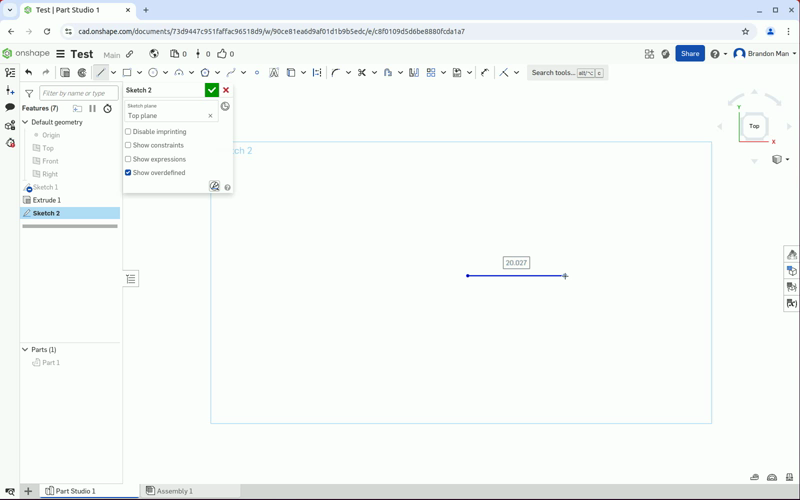
mouse_move(565, 209)
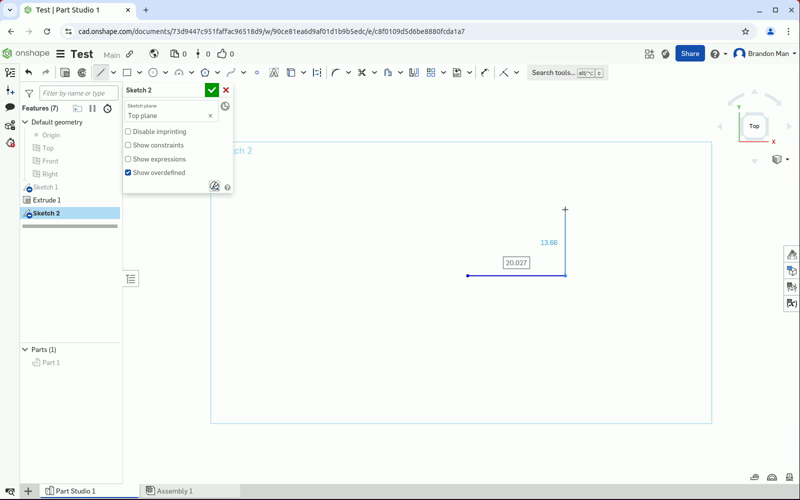
click(565, 209)
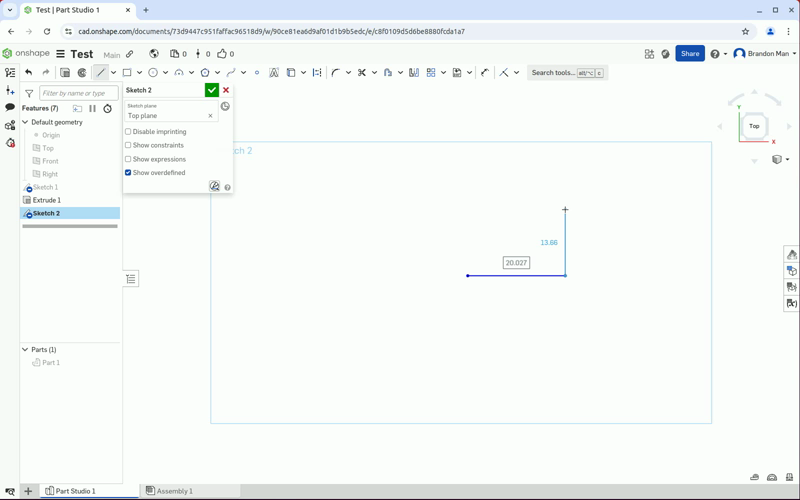
key_up(shift)
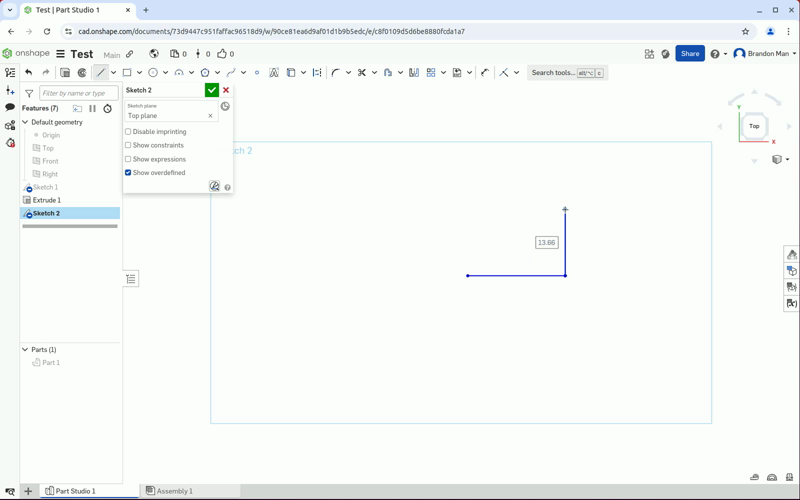
key_down(shift)
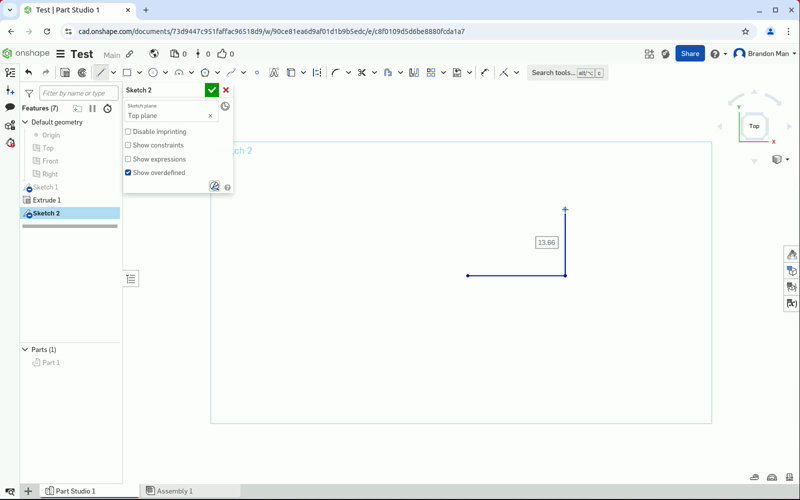
mouse_move(467, 209)
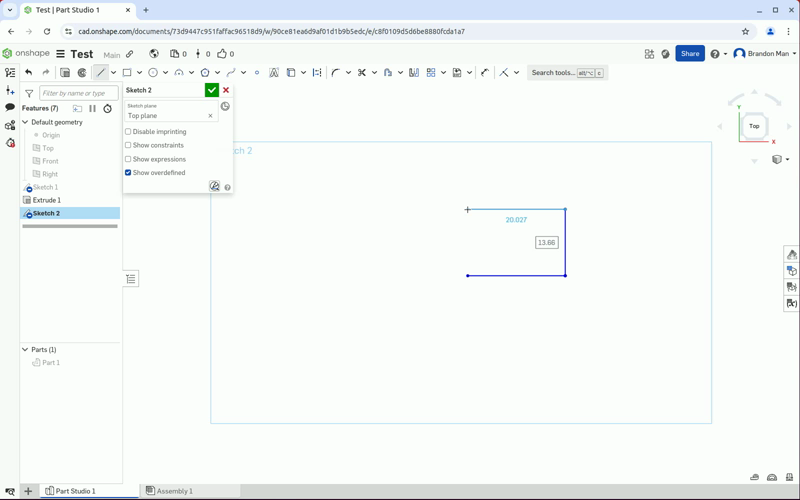
click(467, 209)
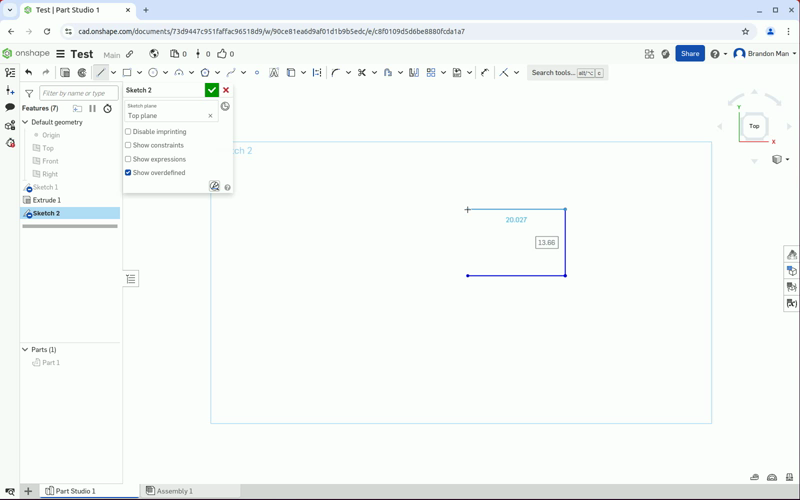
key_up(shift)
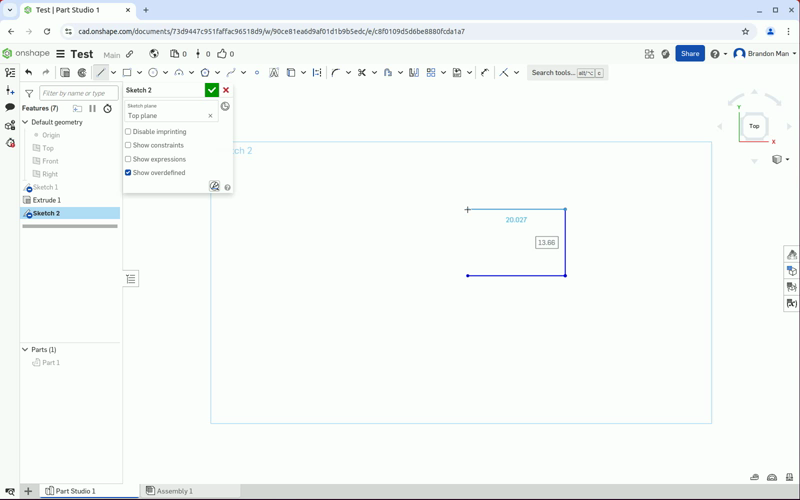
key_down(shift)
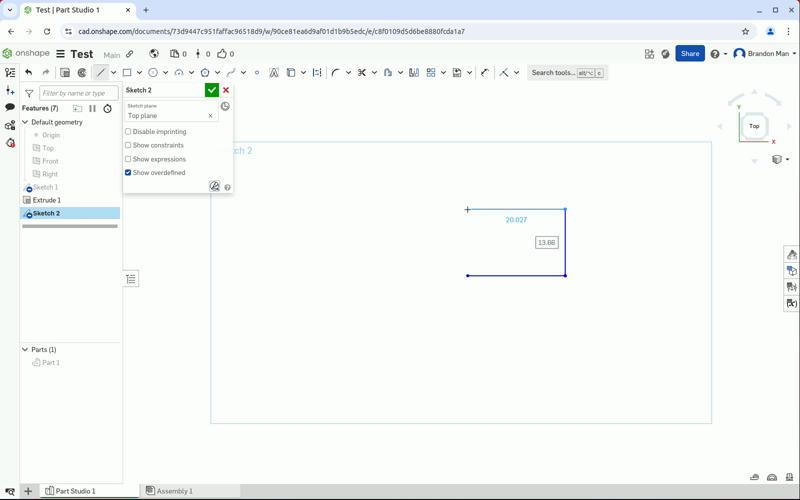
mouse_move(467, 275)
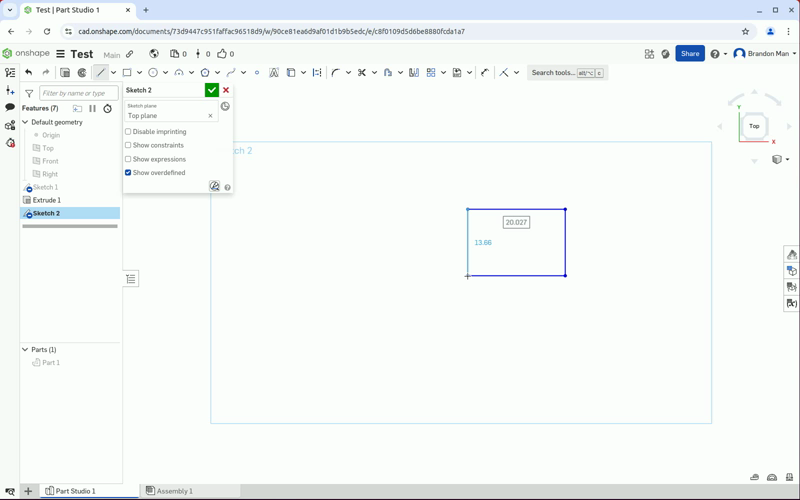
key_up(shift)
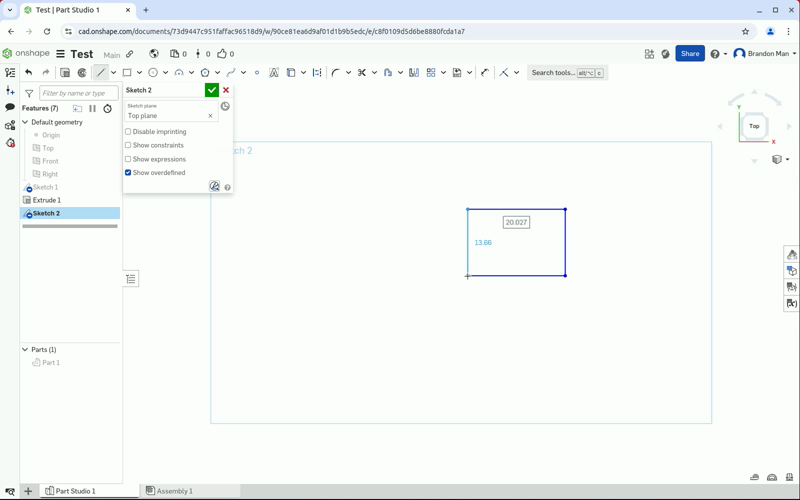
click(467, 275)
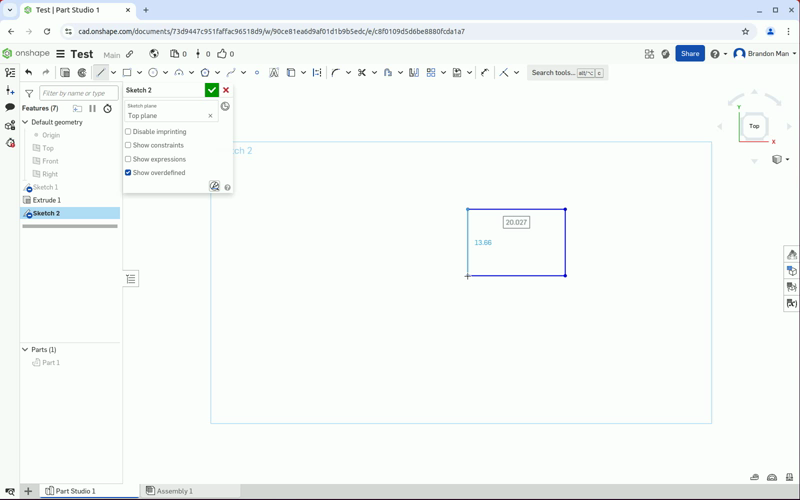
key(esc)
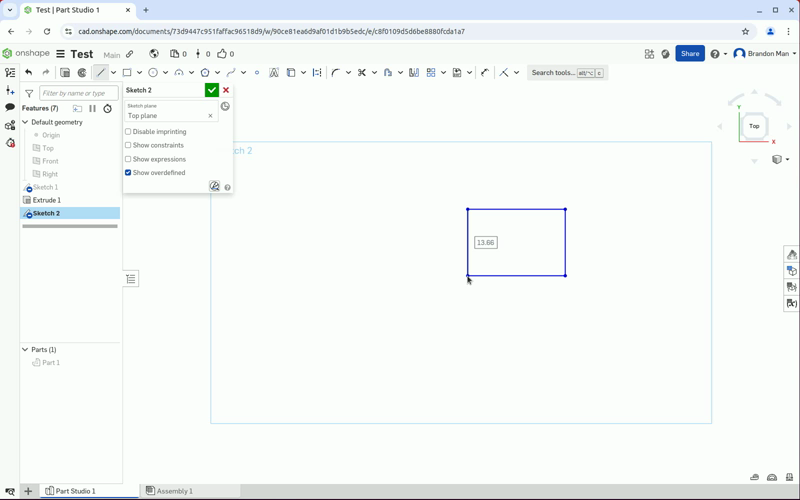
mouse_move(530, 244)
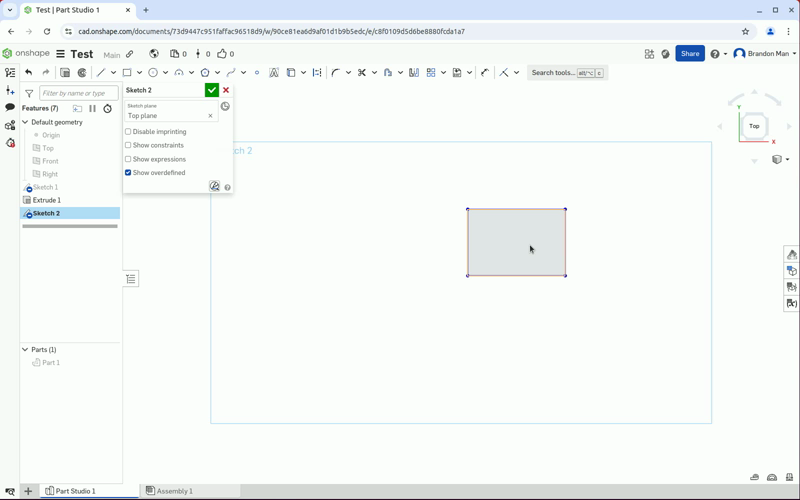
click(530, 244)
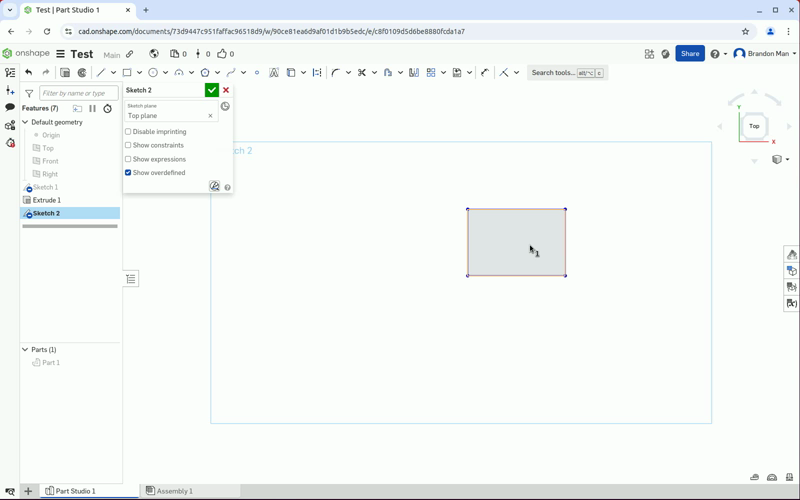
mouse_move(73, 352)
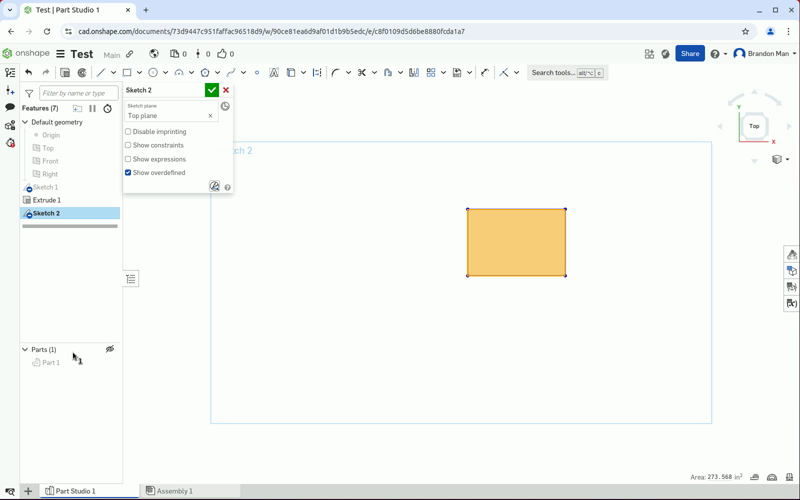
key(shift+y)
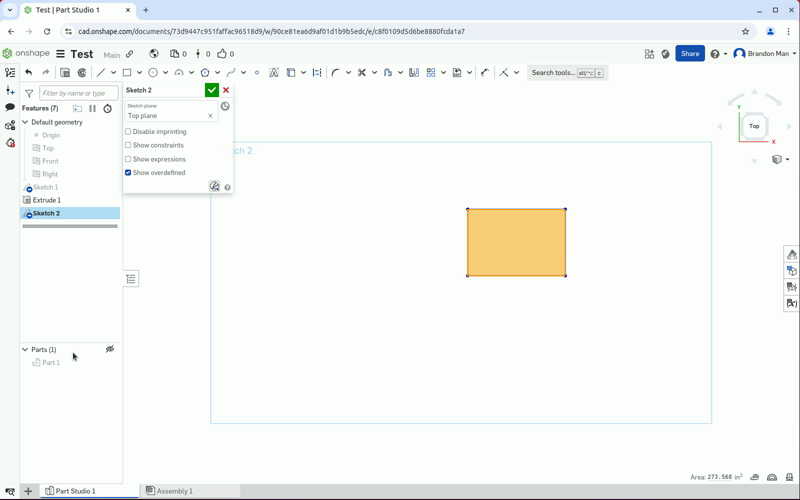
key(shift+e)
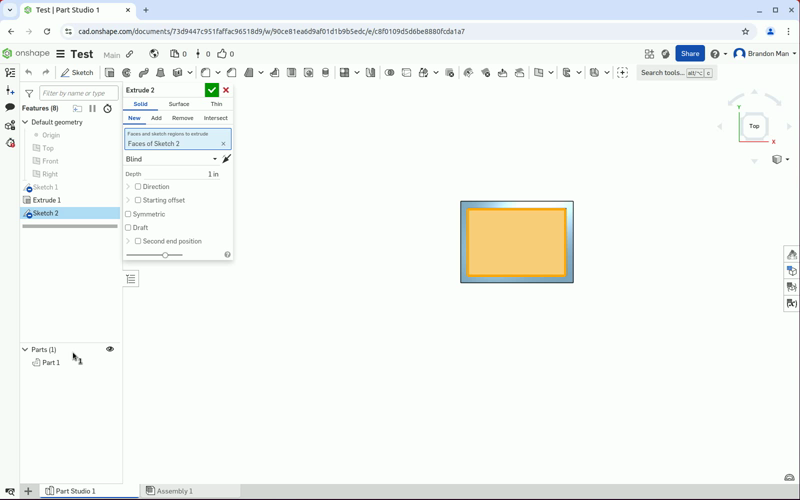
mouse_move(143, 106)
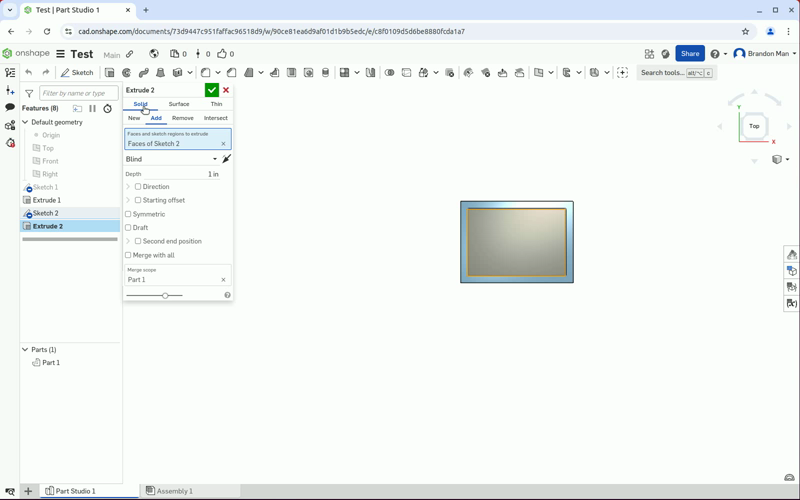
click(143, 106)
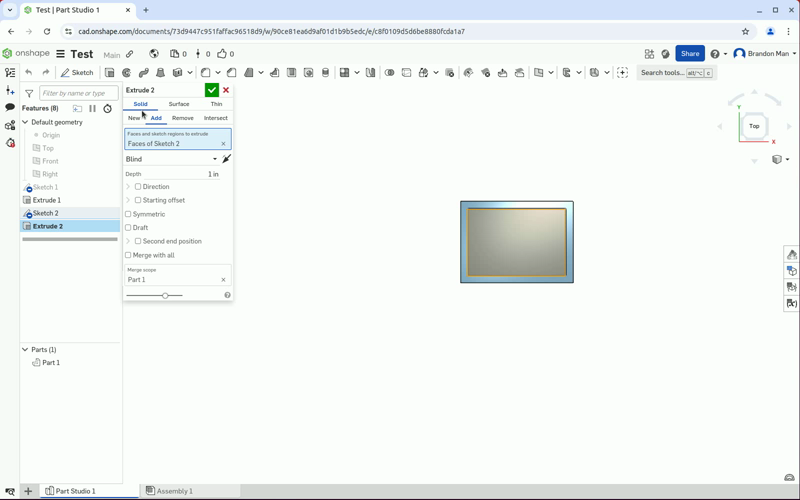
mouse_move(137, 120)
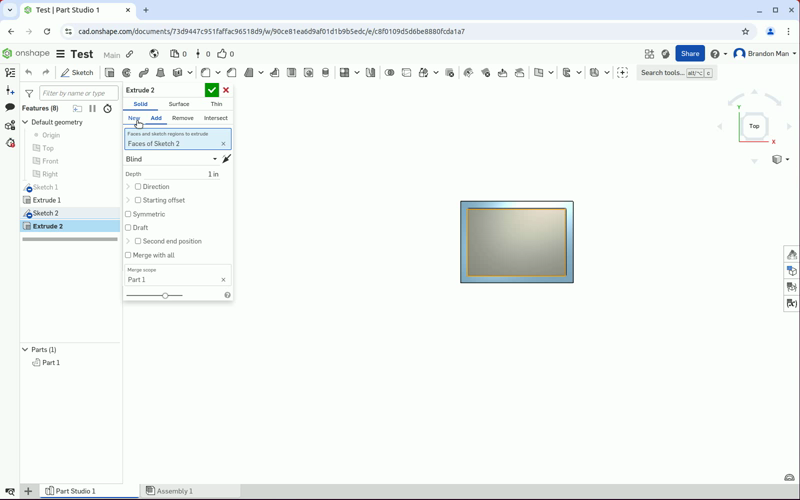
click(137, 120)
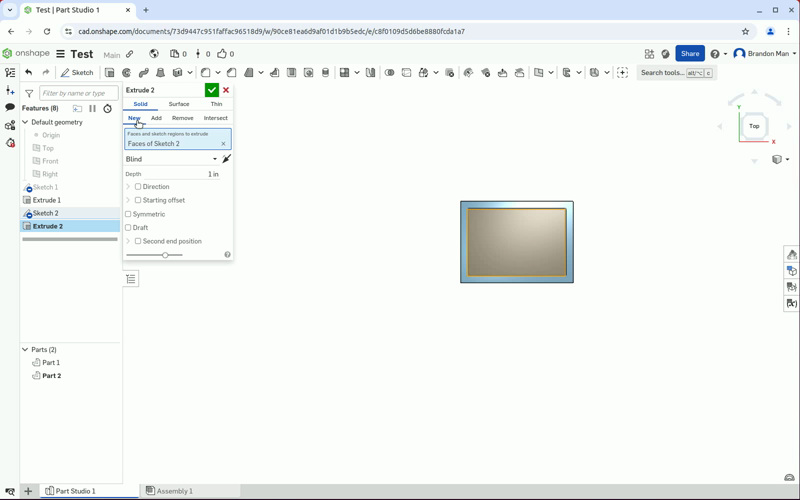
key(tab, 4)
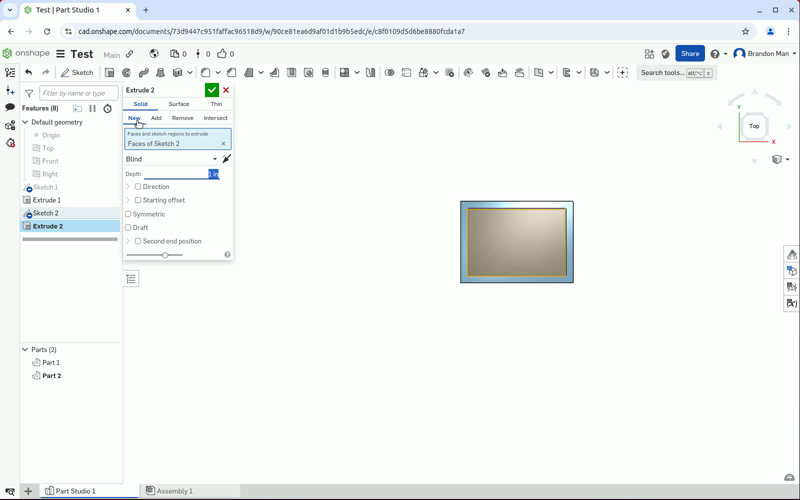
text(0.722)
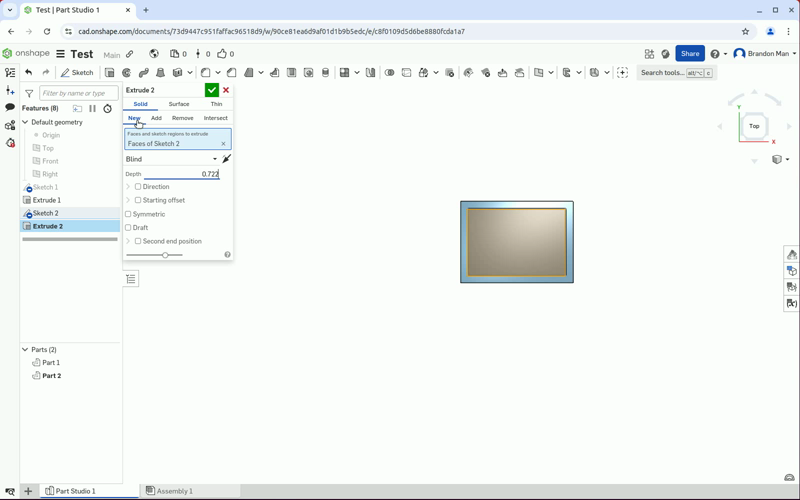
key(enter)
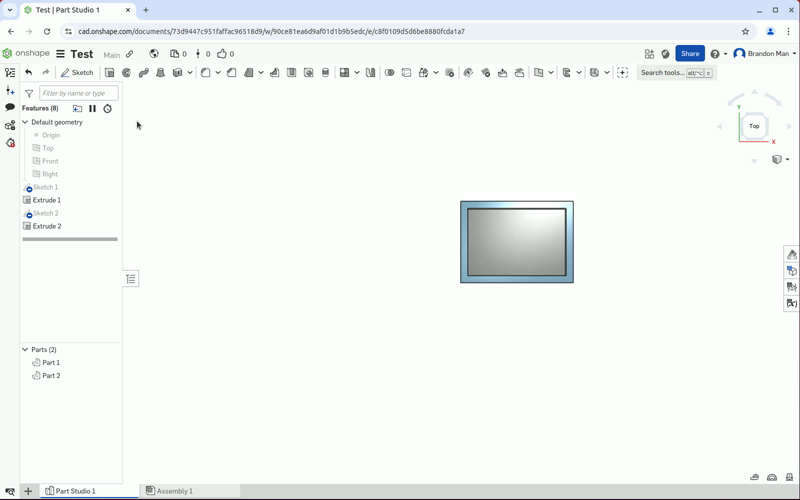
key(shift+h)
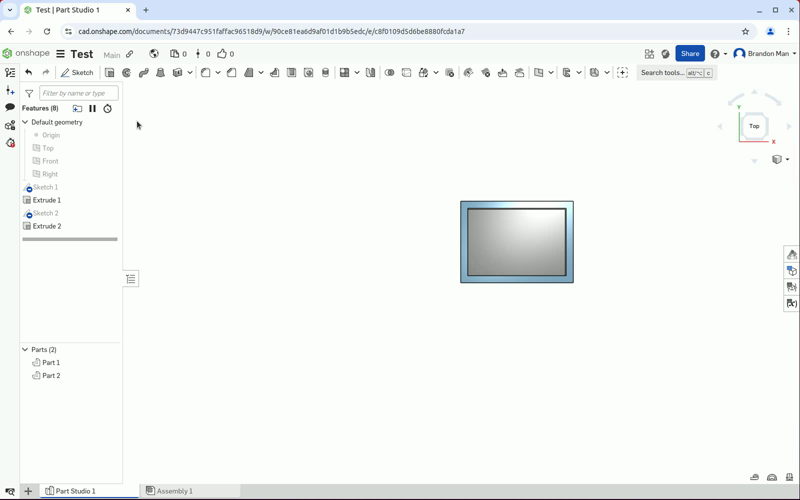
key(shift+h)
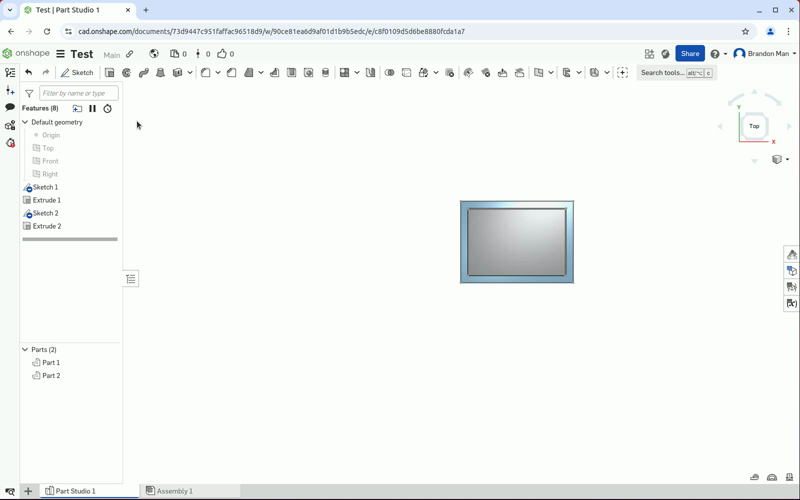
key(shift+7)
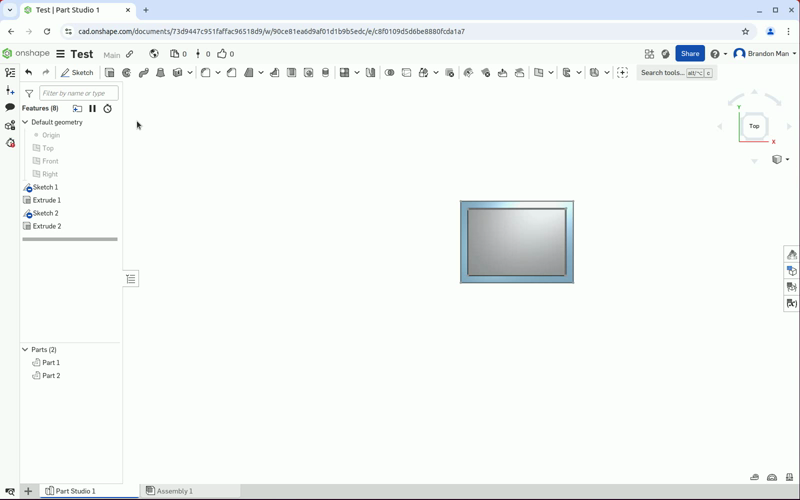
key(up, 3)
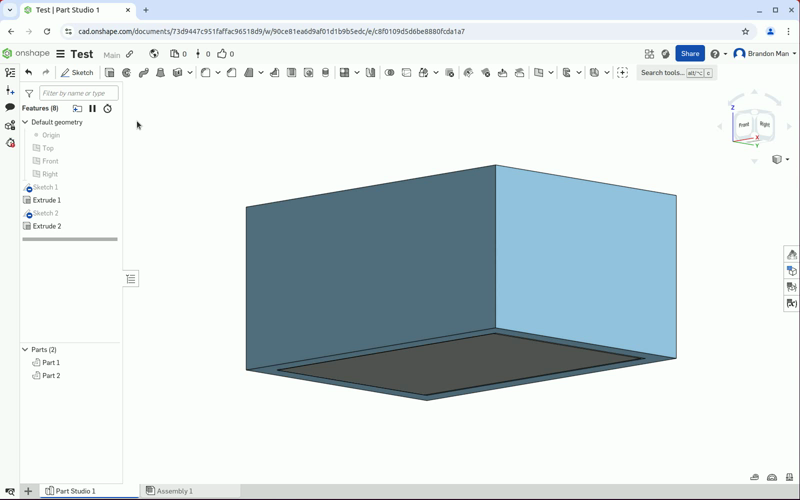
key(left, 3)
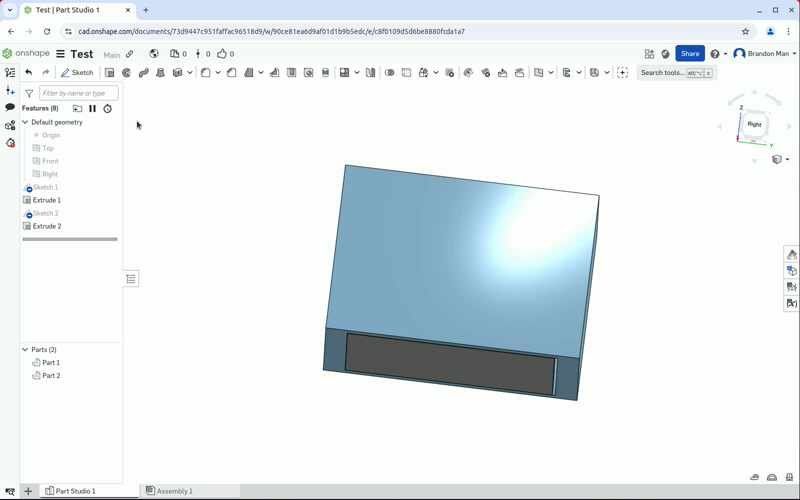
key(right, 3)
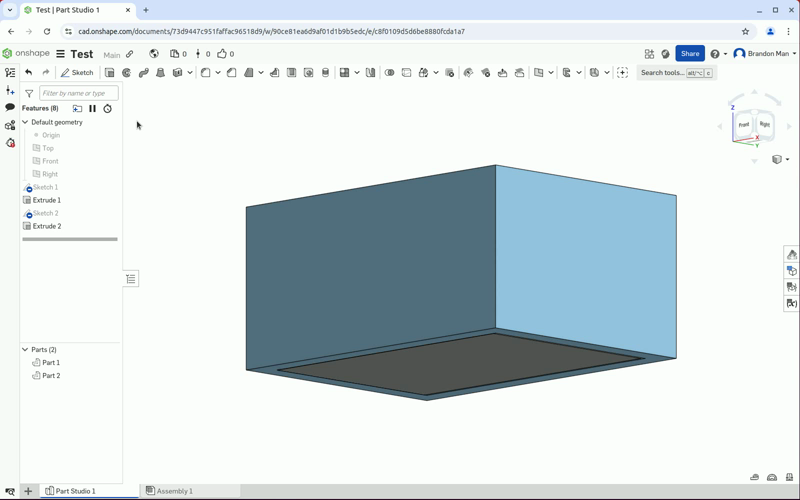
key(down, 3)
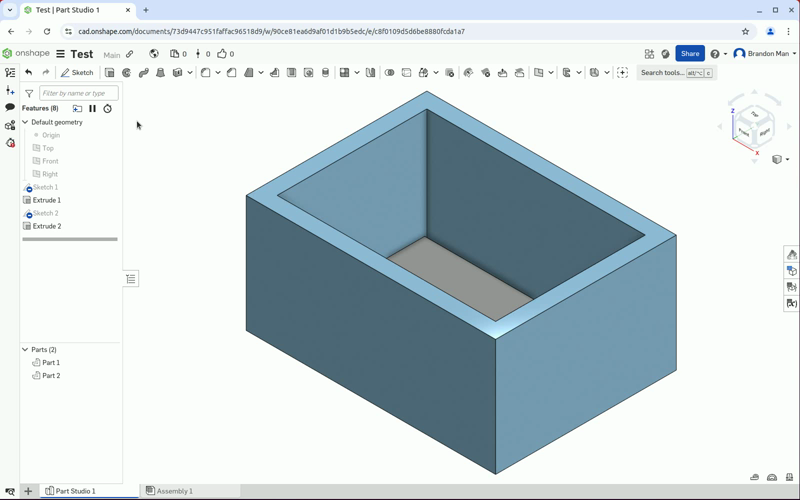
mouse_move(73, 189)
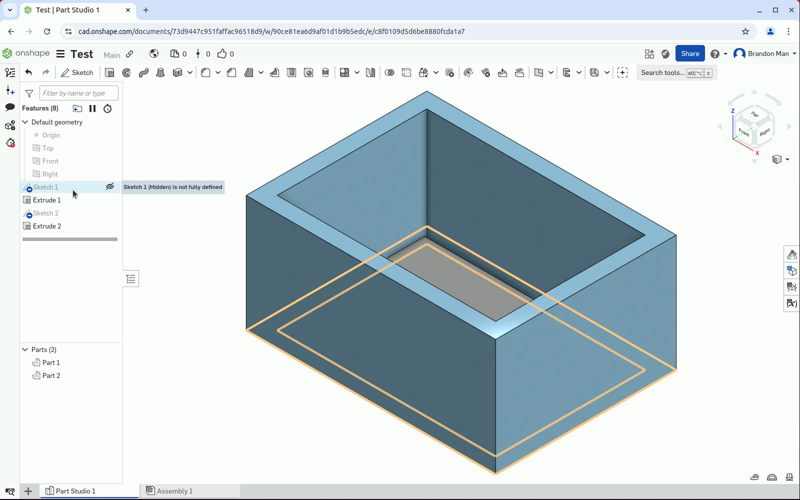
click(73, 189)